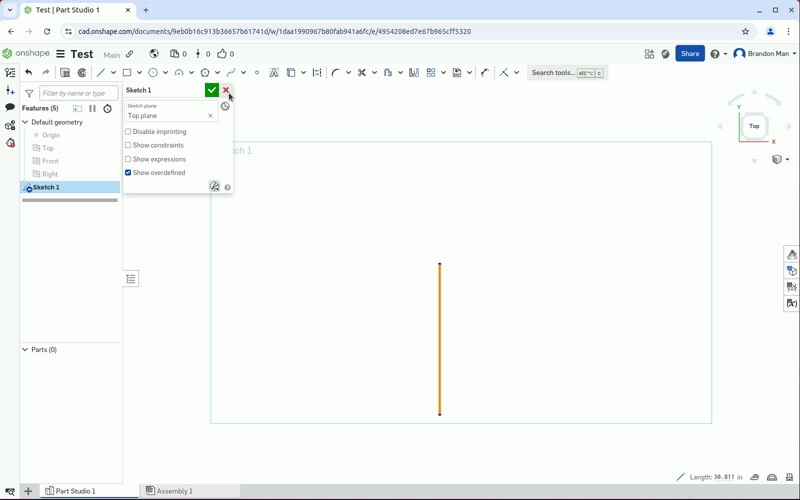
key(shift+h)
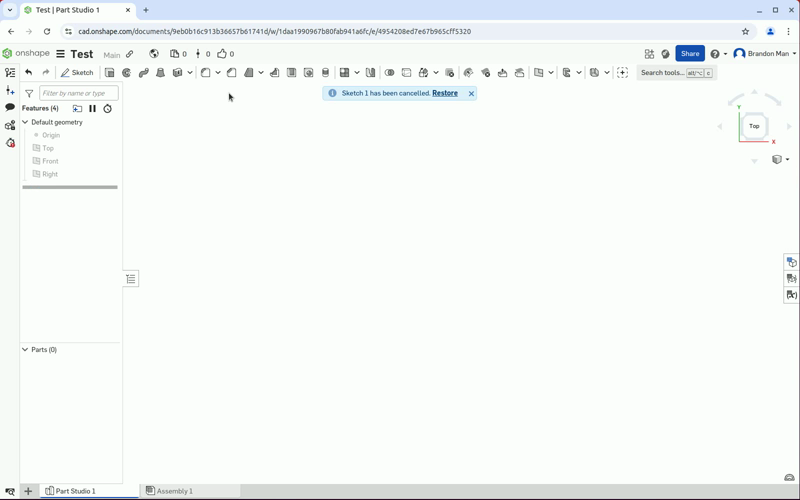
mouse_move(73, 352)
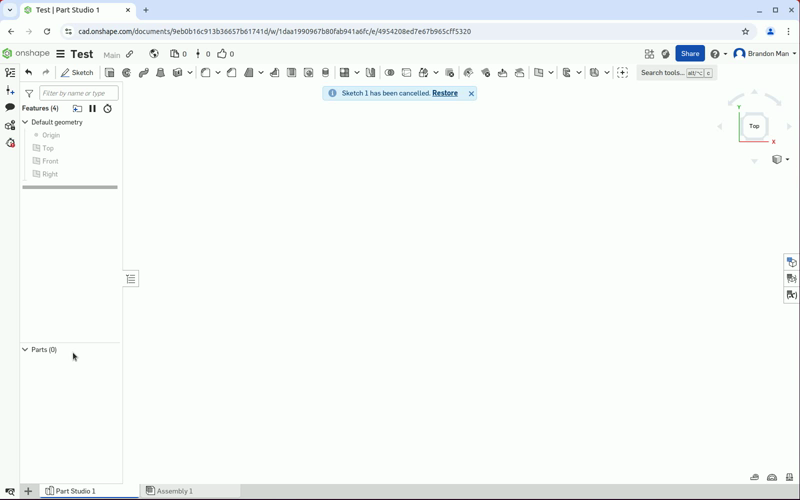
key(y)
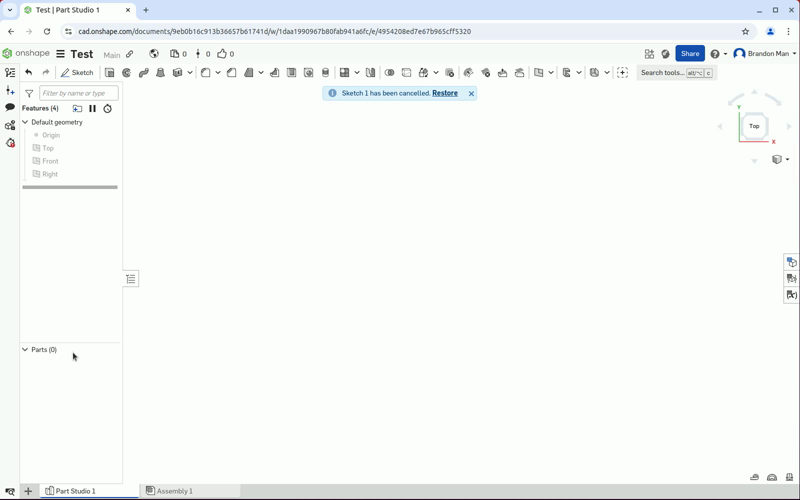
key(shift+p)
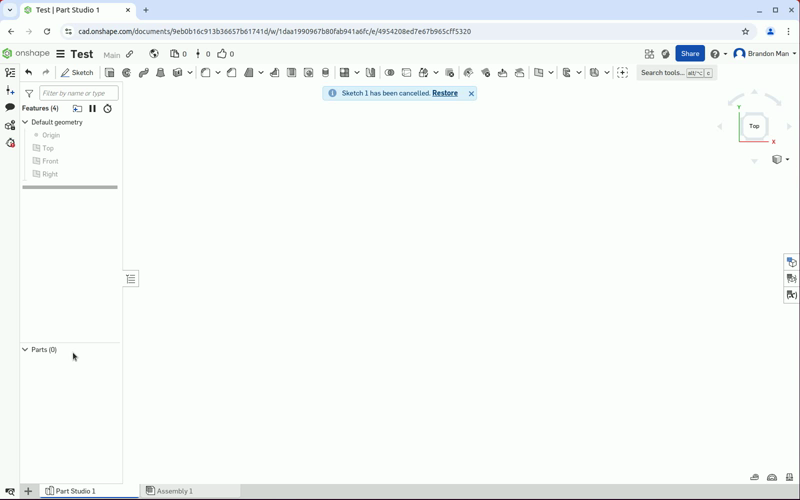
key(space)
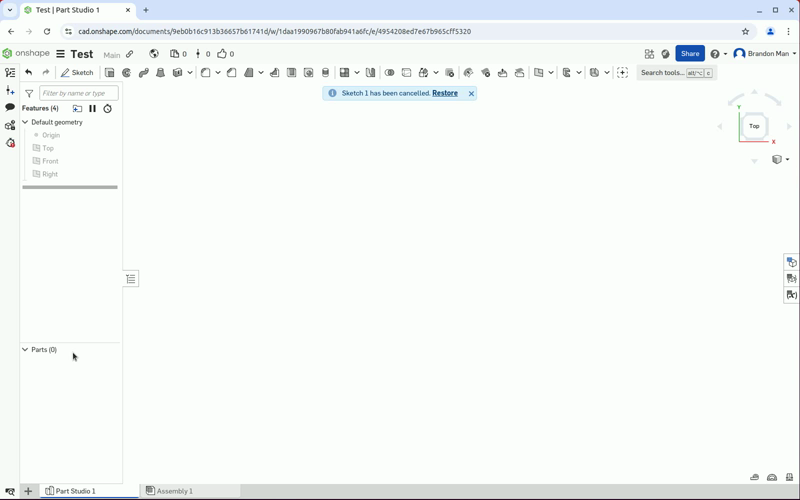
key_down(shift)
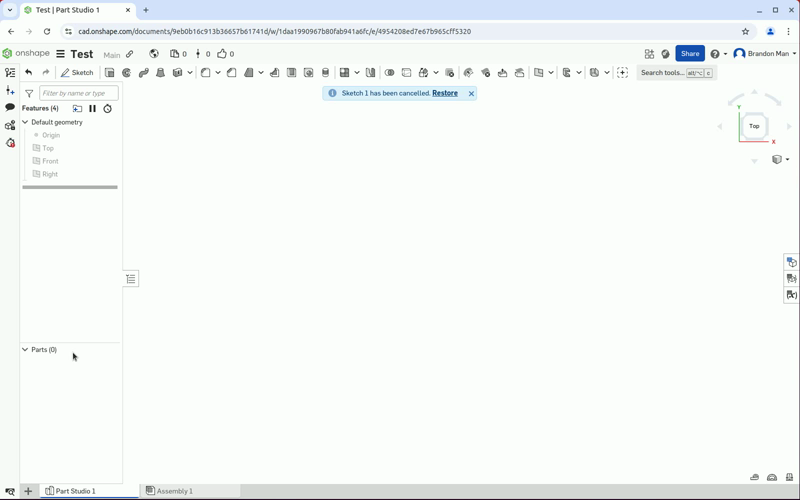
key(up)
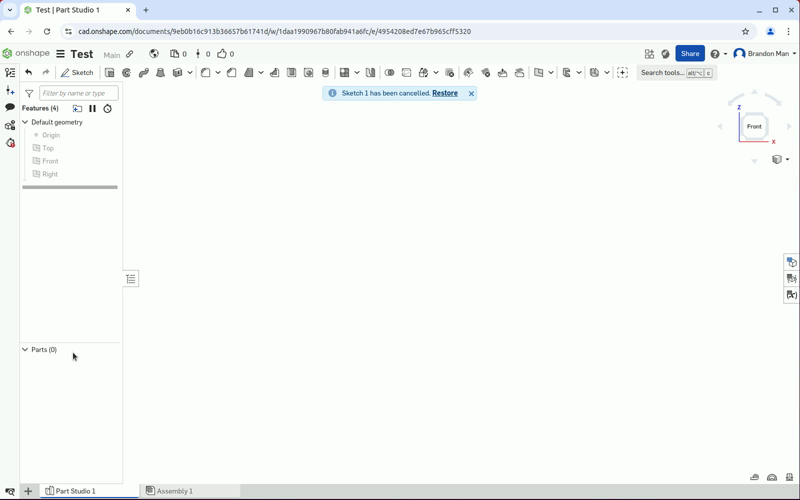
key_up(shift)
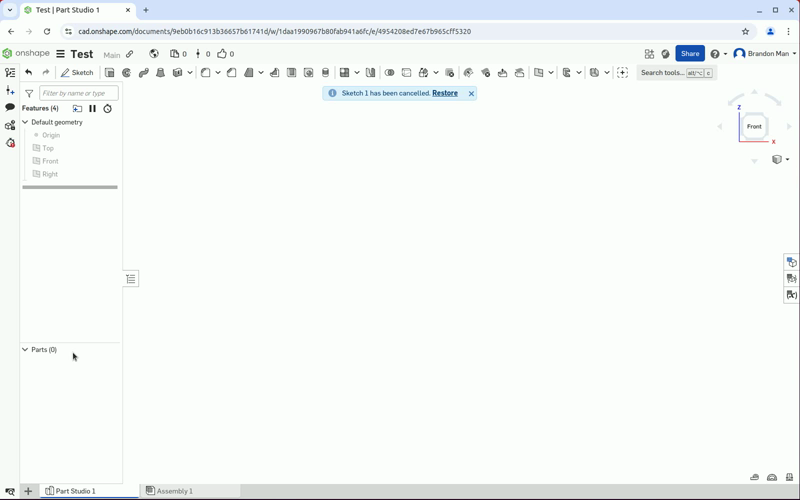
mouse_move(73, 352)
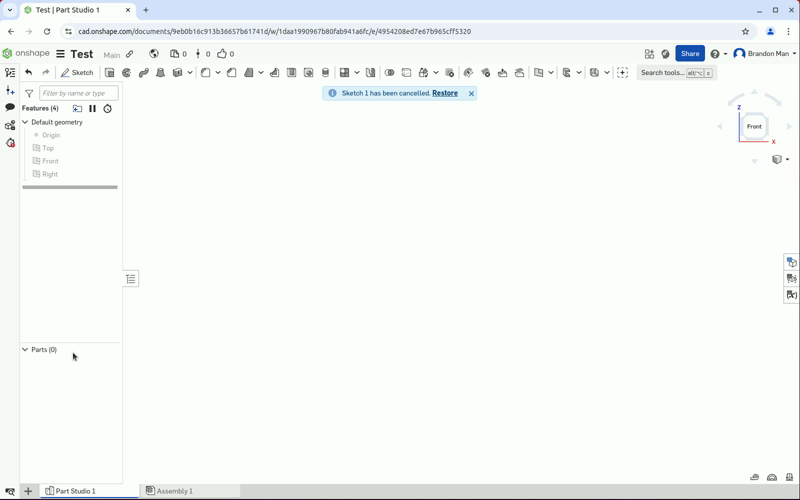
key(shift+y)
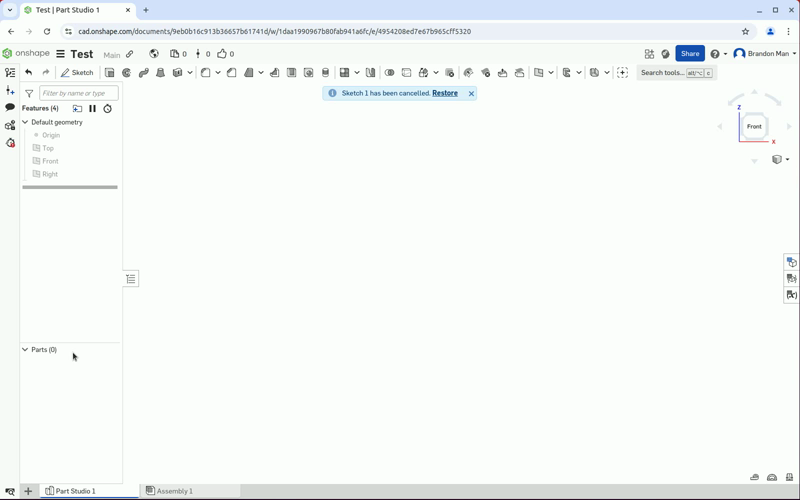
key(shift+s)
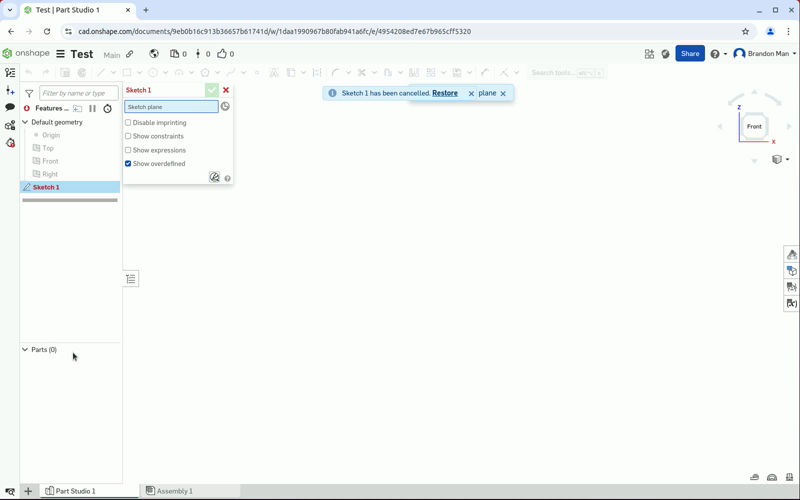
mouse_move(73, 163)
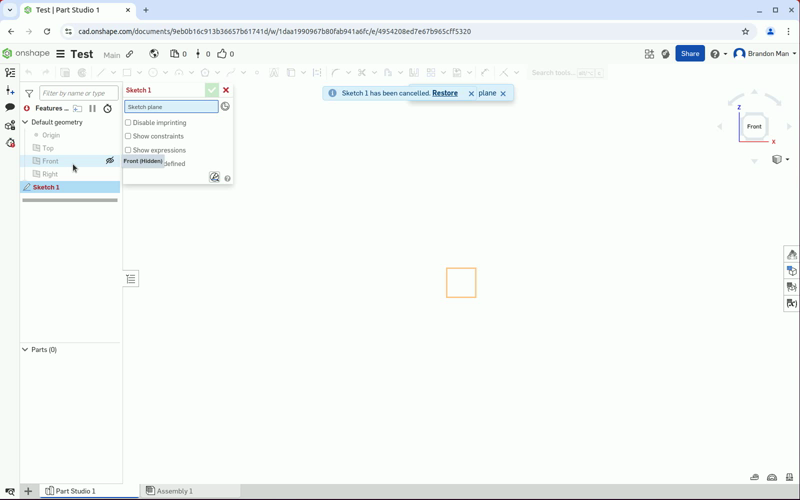
click(73, 163)
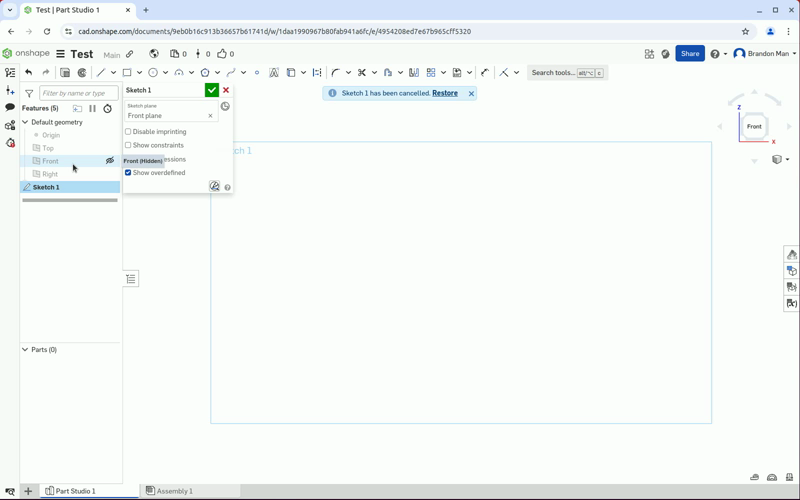
mouse_move(73, 352)
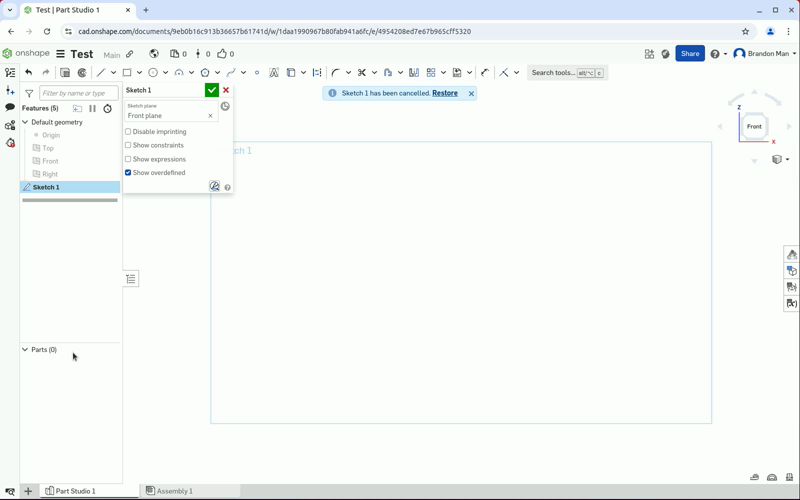
key(y)
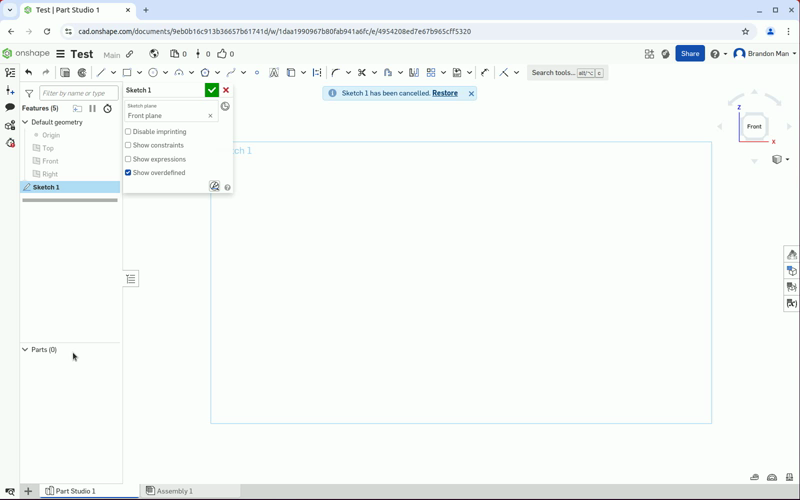
key(c)
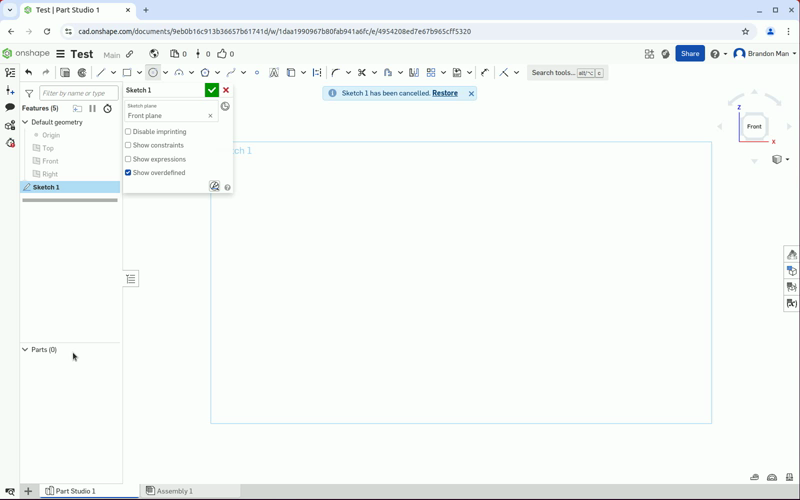
key_down(shift)
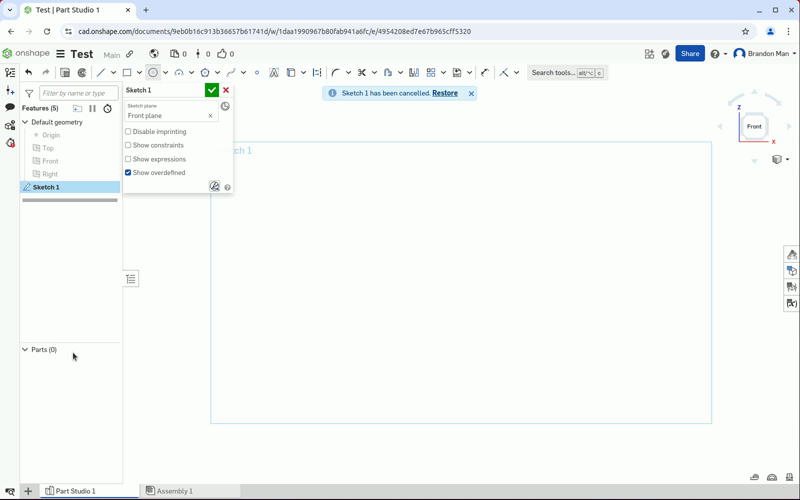
mouse_move(555, 282)
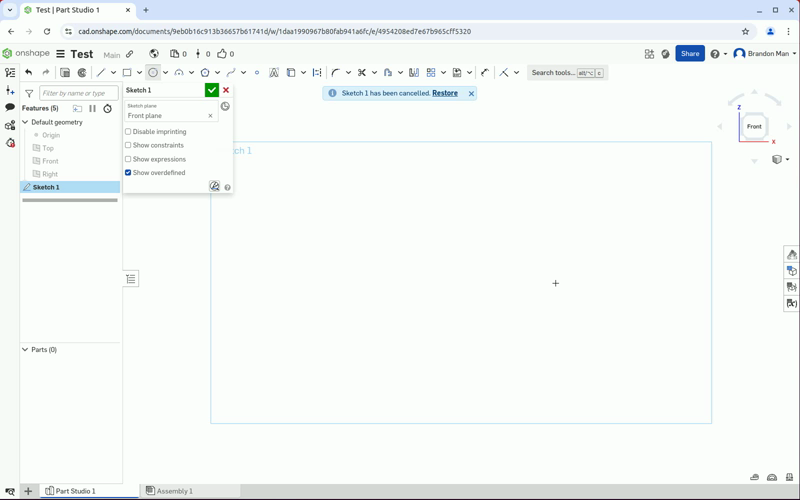
click(555, 282)
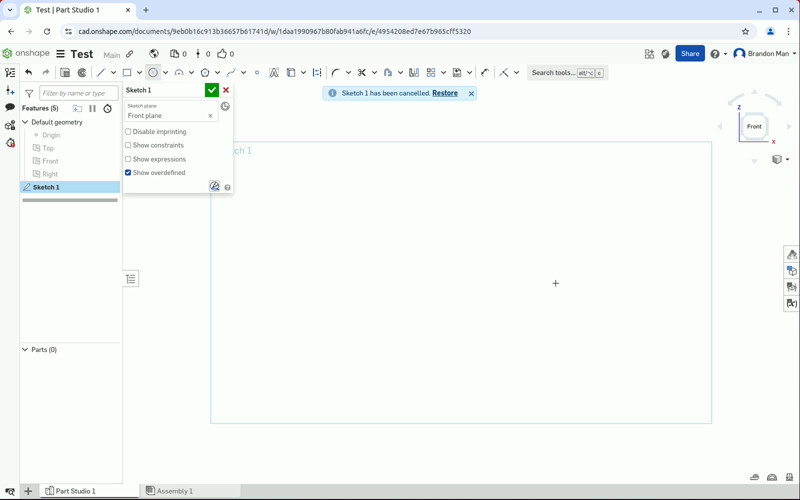
key_up(shift)
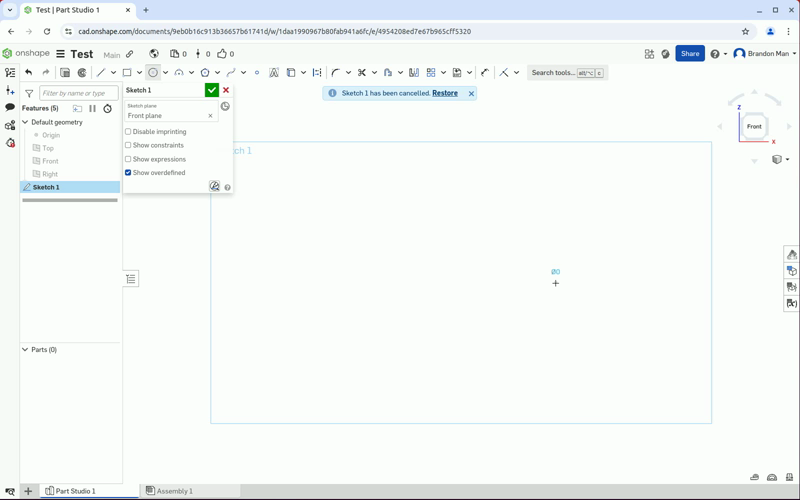
mouse_move(574, 282)
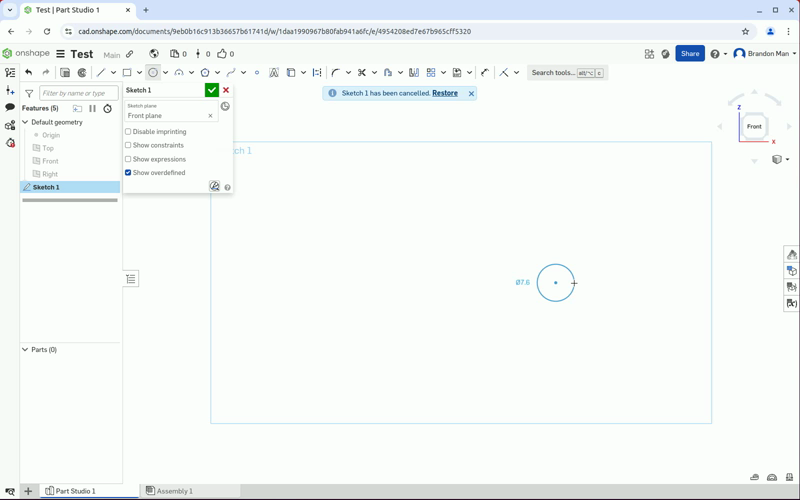
click(574, 282)
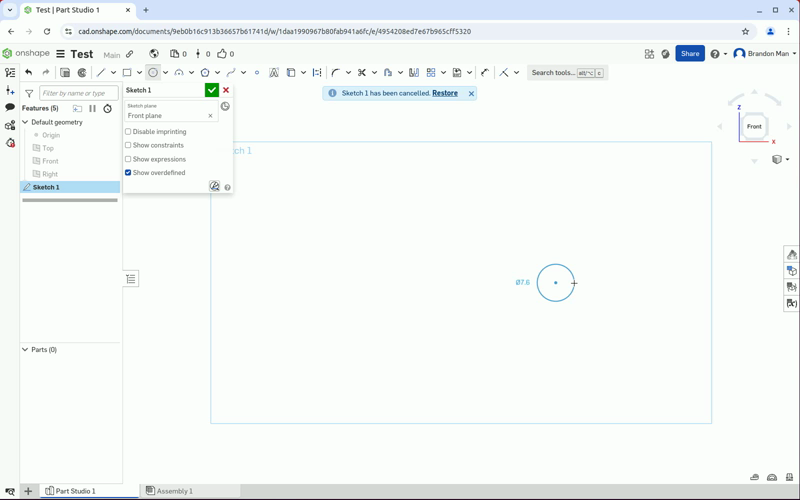
key(esc)
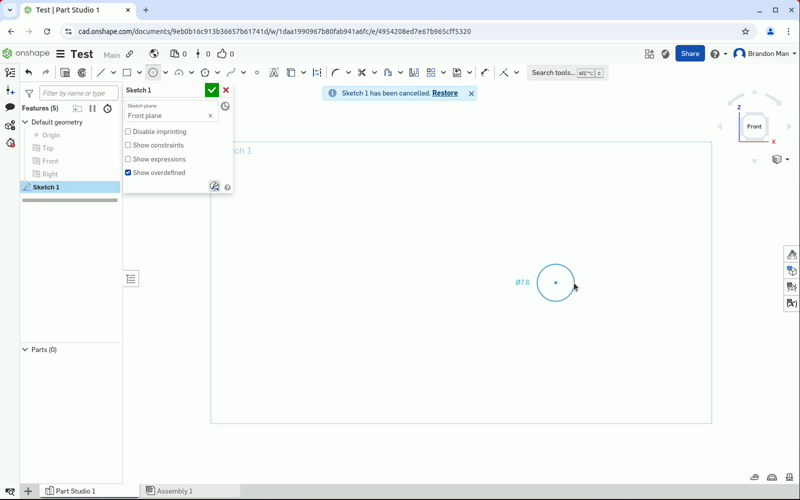
mouse_move(538, 280)
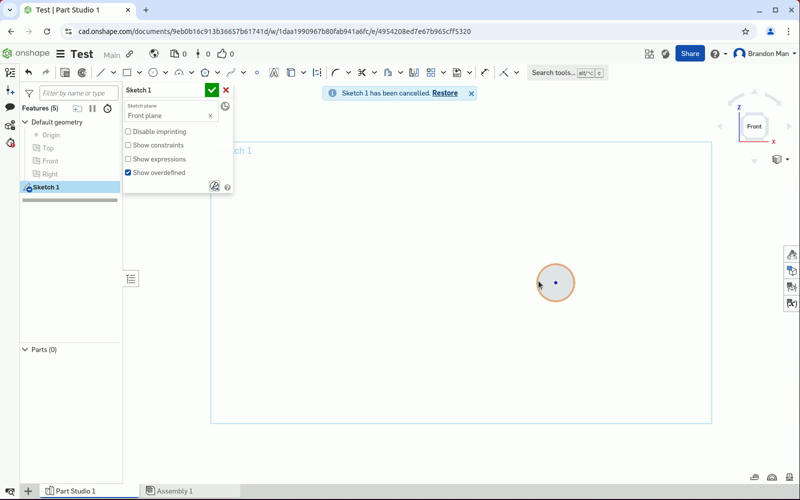
scroll(6)
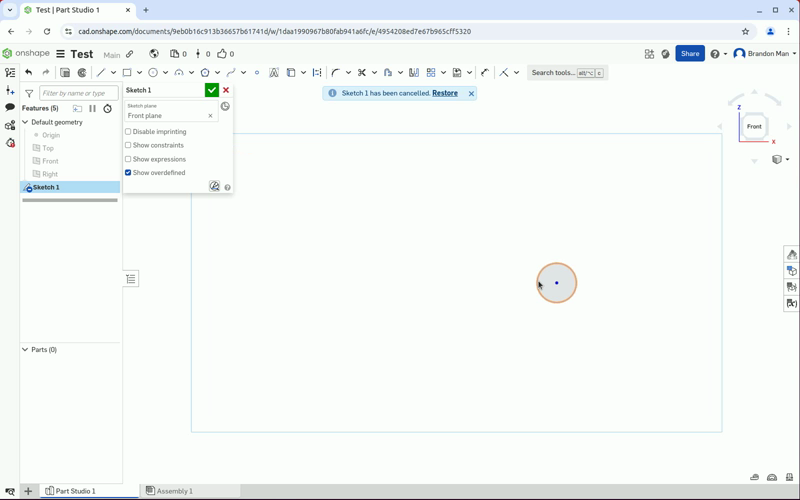
scroll(6)
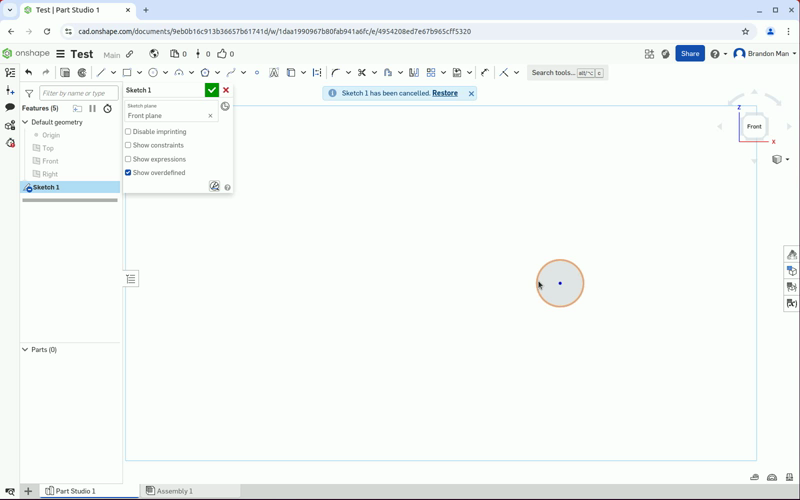
scroll(6)
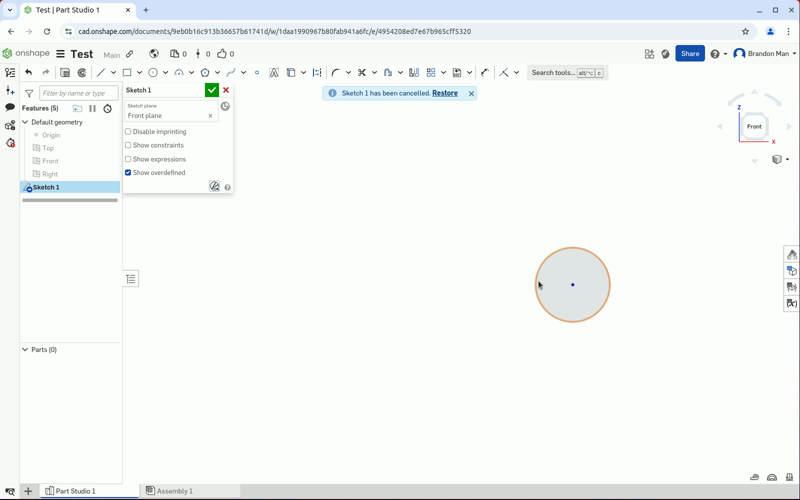
scroll(6)
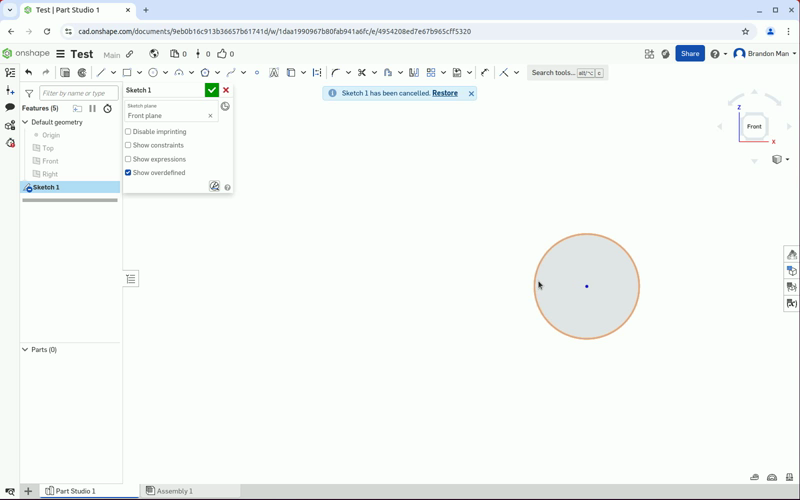
scroll(6)
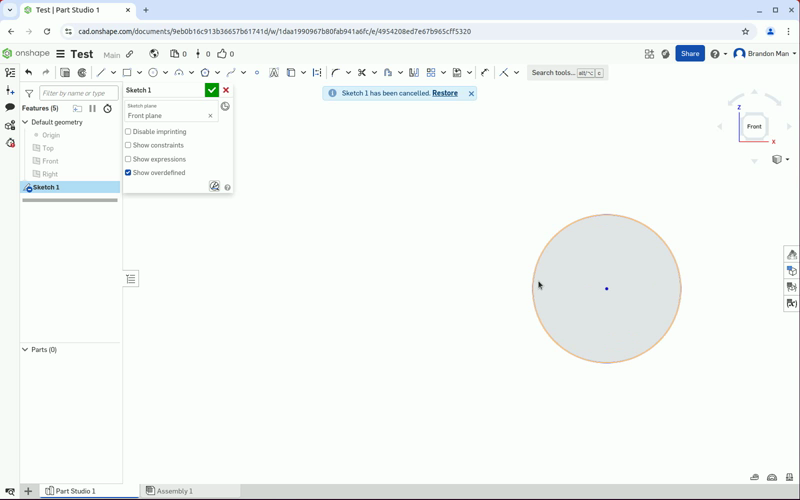
scroll(6)
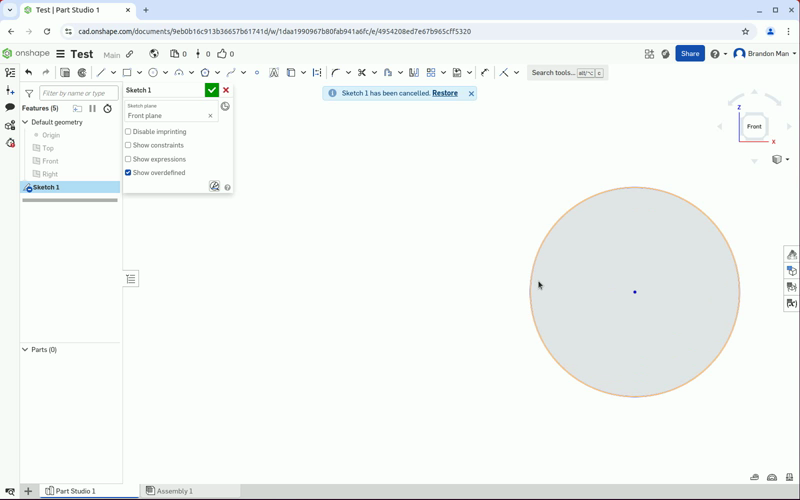
scroll(6)
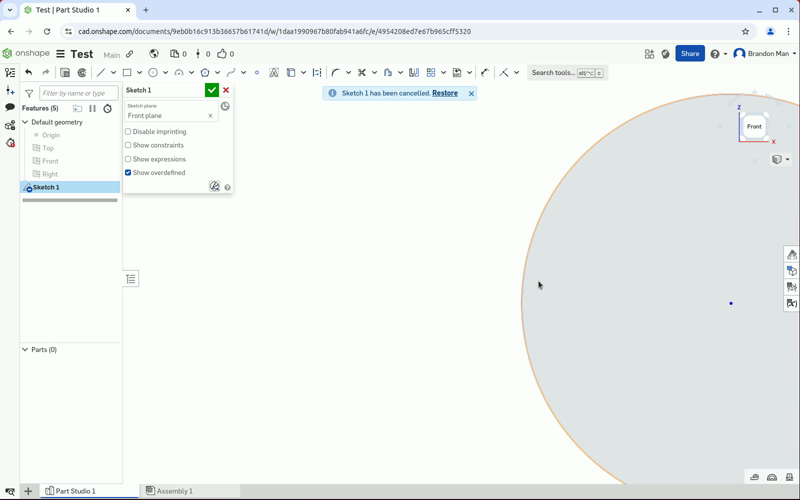
click(538, 280)
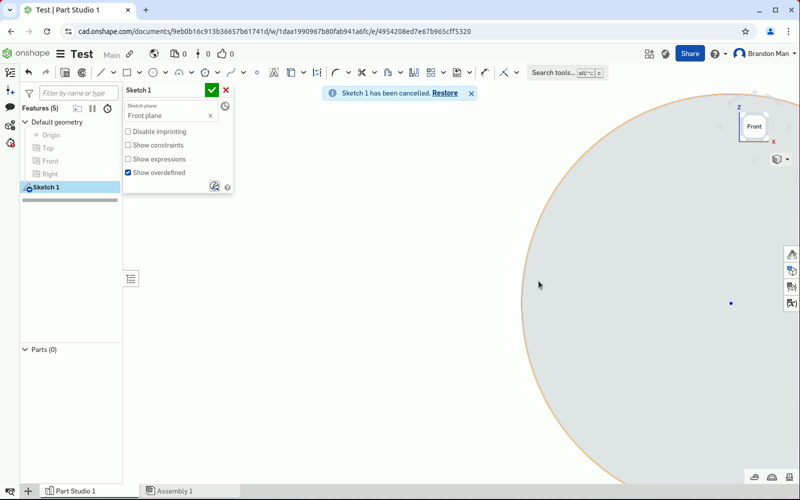
scroll(-6)
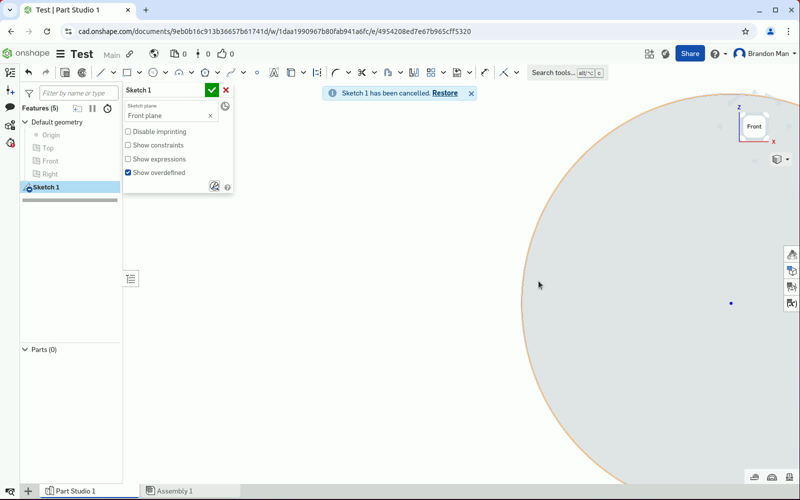
scroll(-6)
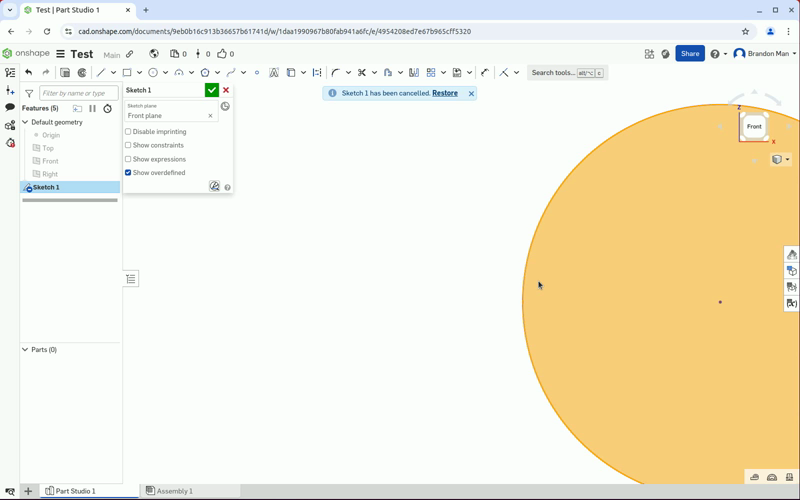
scroll(-6)
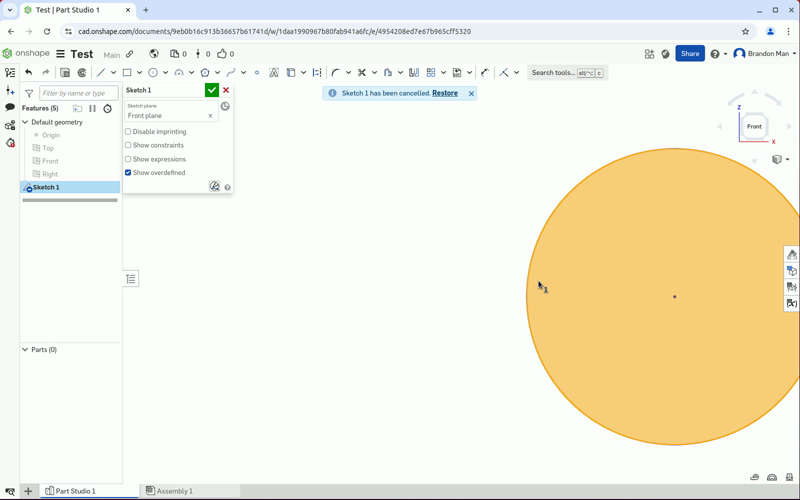
scroll(-6)
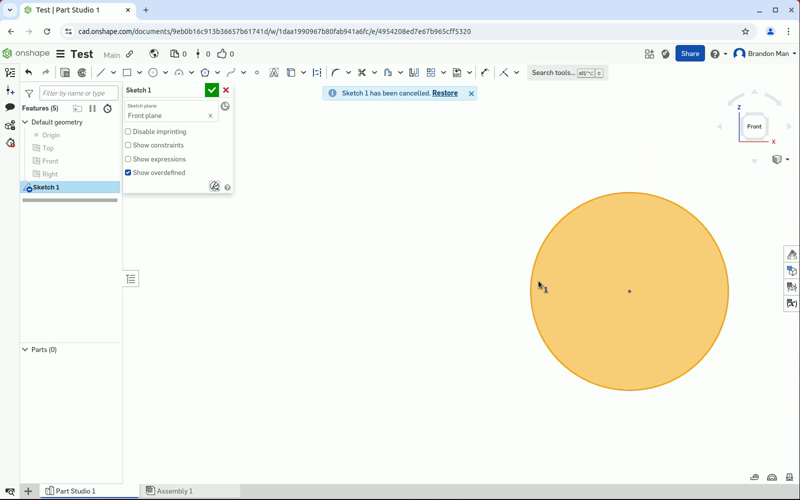
scroll(-6)
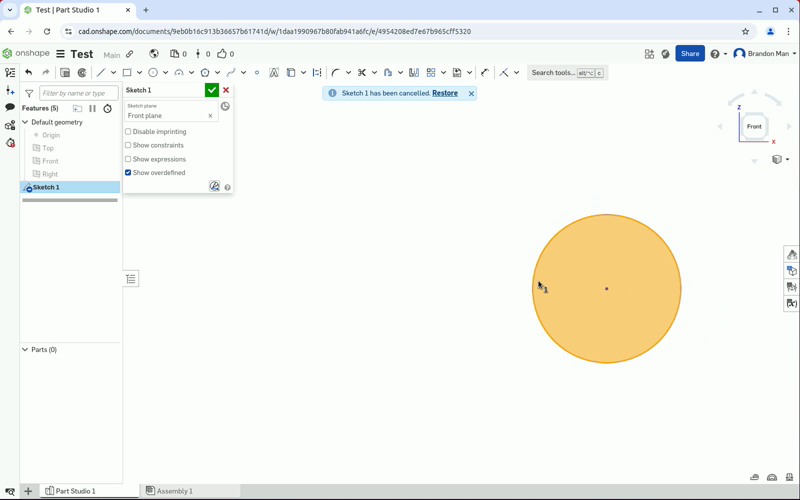
scroll(-6)
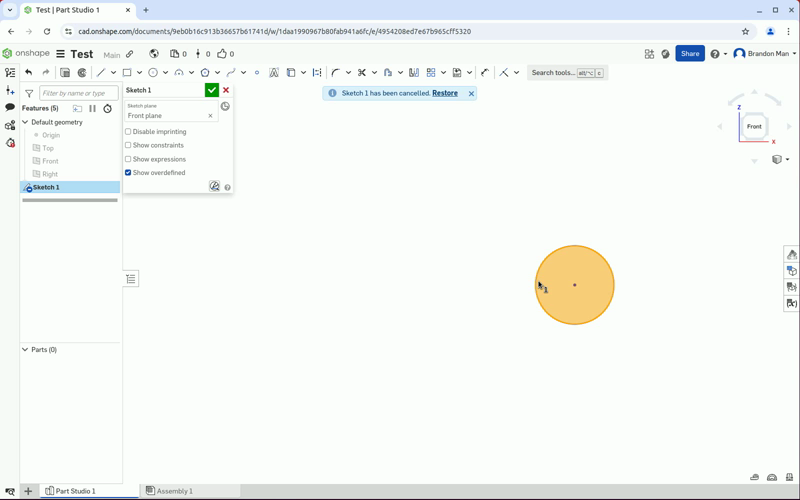
scroll(-6)
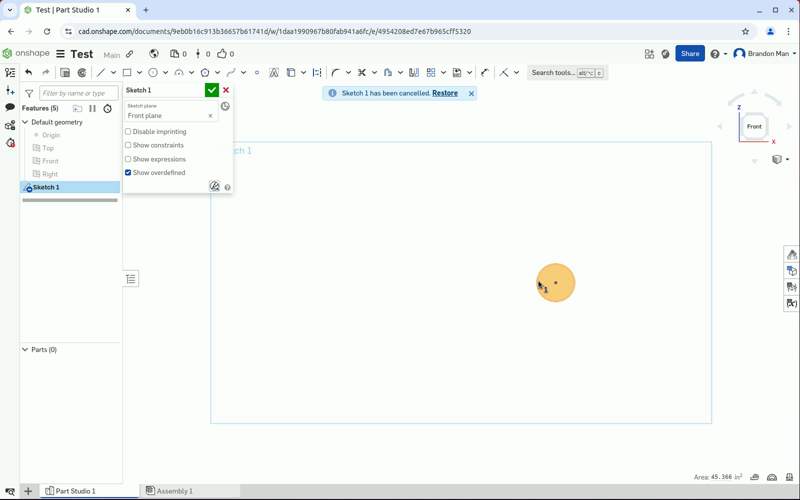
mouse_move(73, 352)
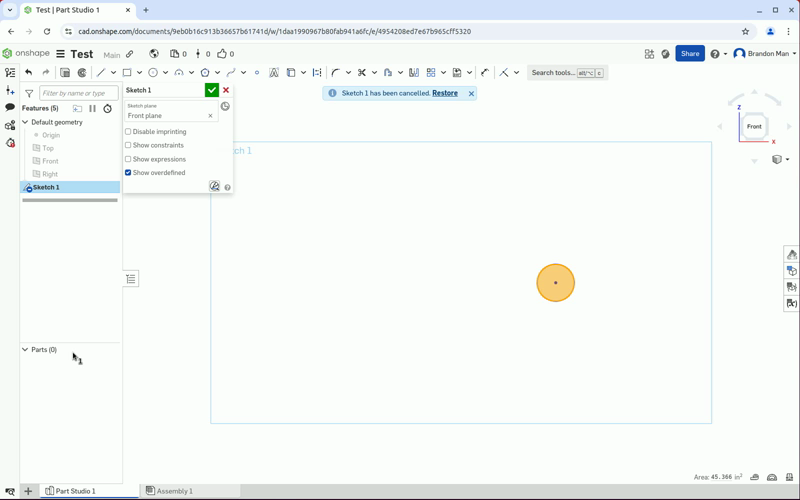
key(shift+y)
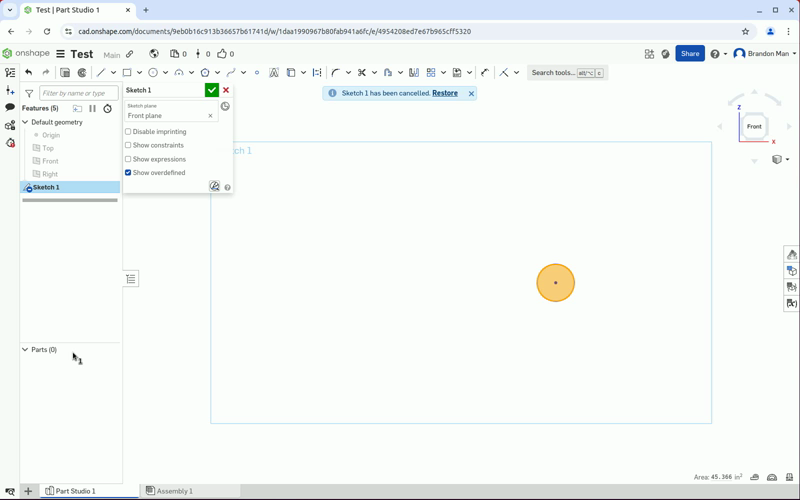
key(shift+e)
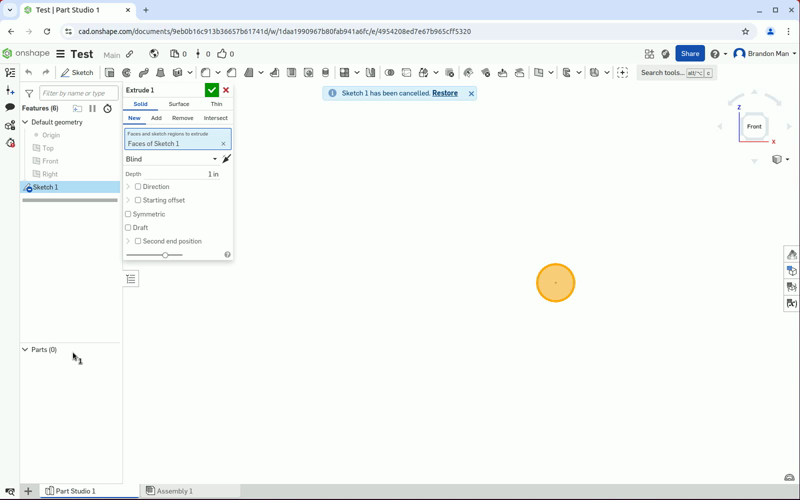
mouse_move(143, 106)
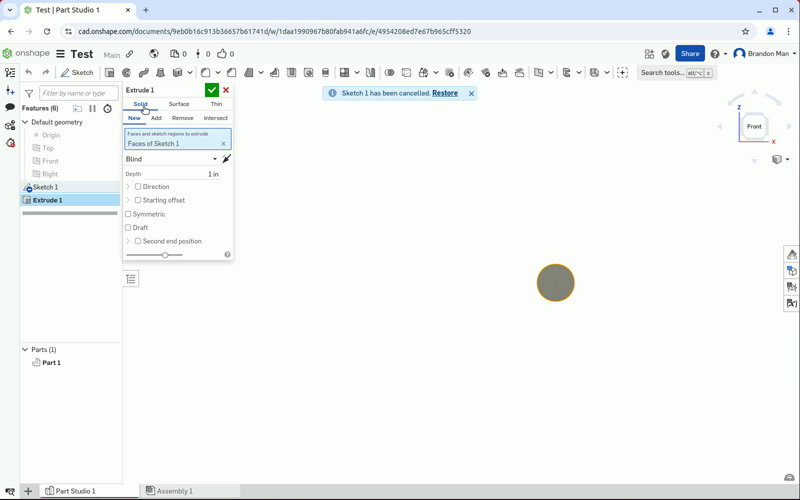
click(143, 106)
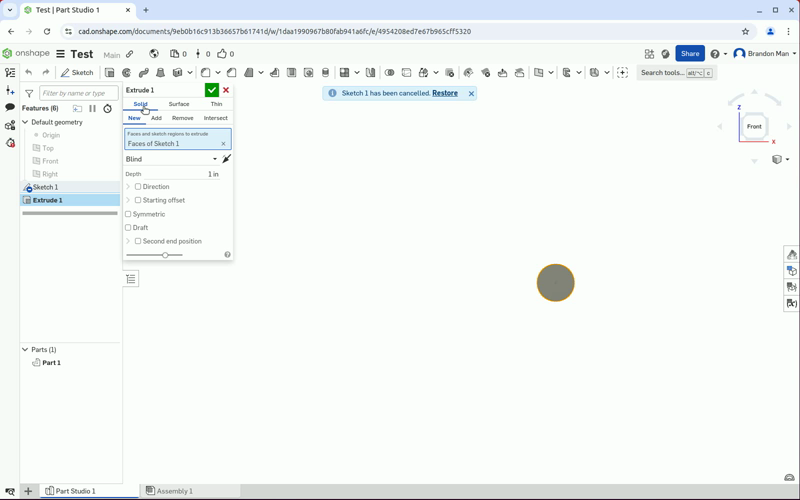
mouse_move(137, 120)
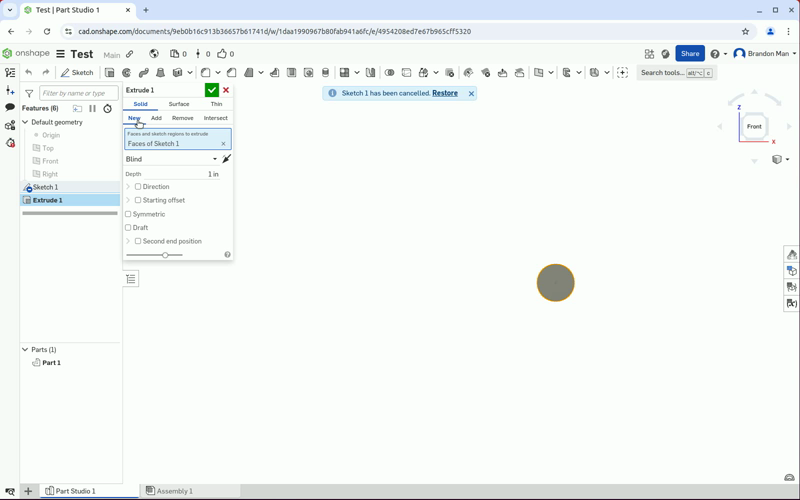
click(137, 120)
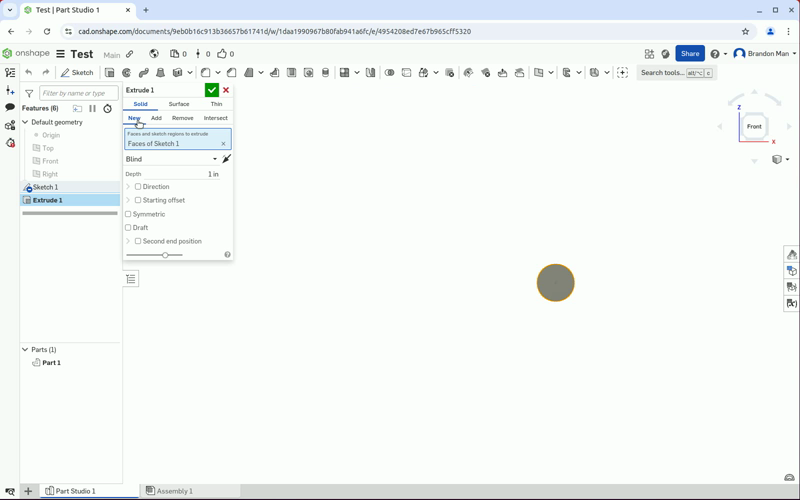
key(tab, 4)
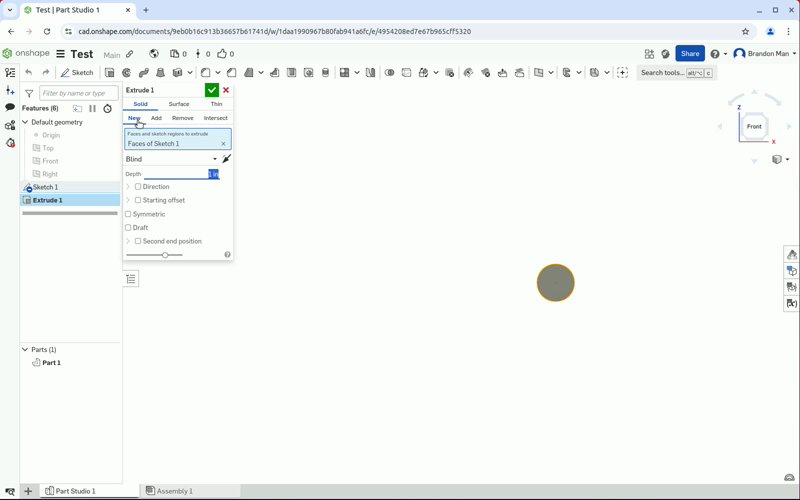
text(-1.444)
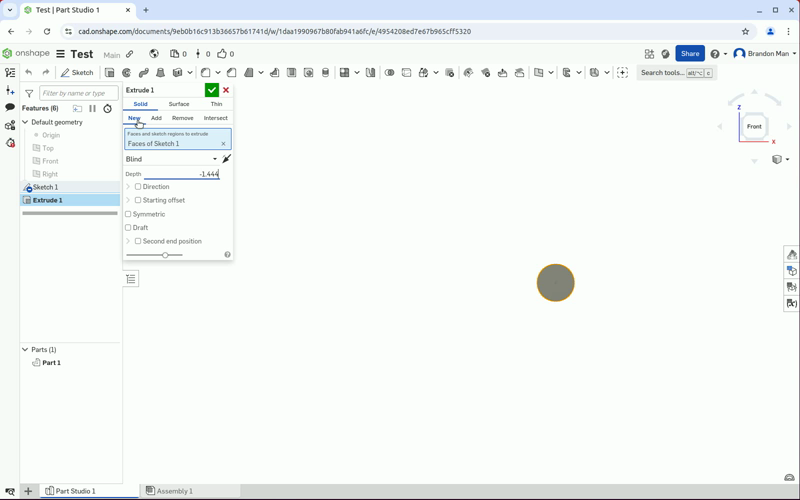
key(enter)
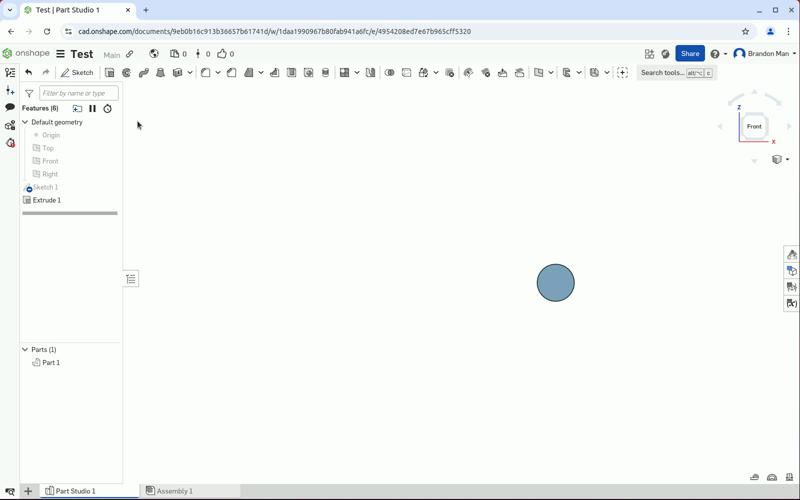
key(shift+h)
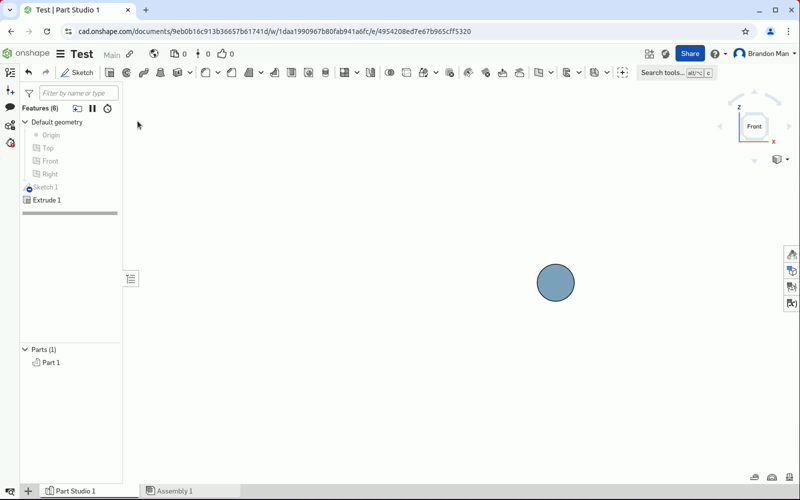
key(shift+h)
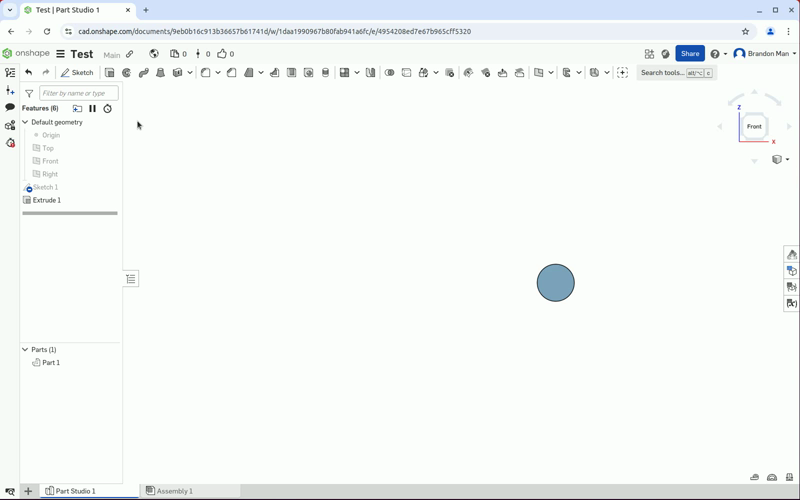
mouse_move(73, 189)
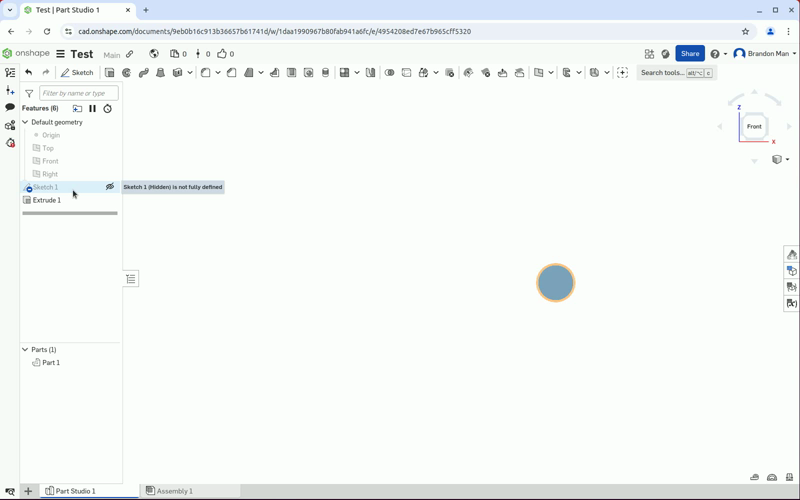
click(73, 189)
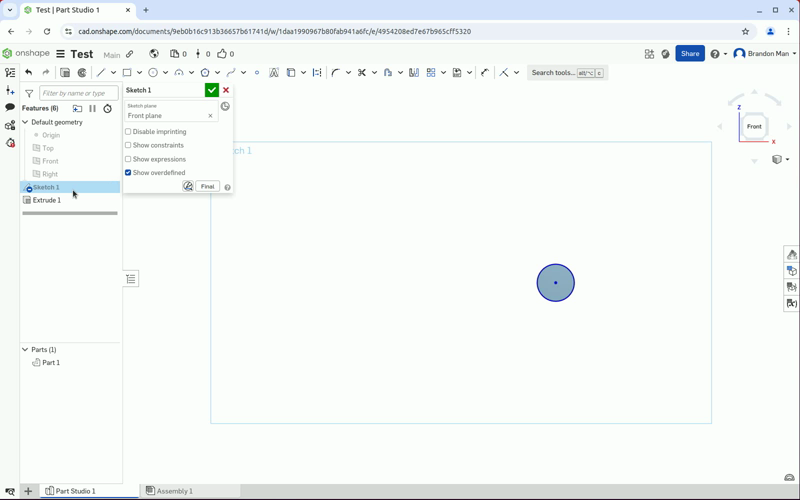
mouse_move(229, 92)
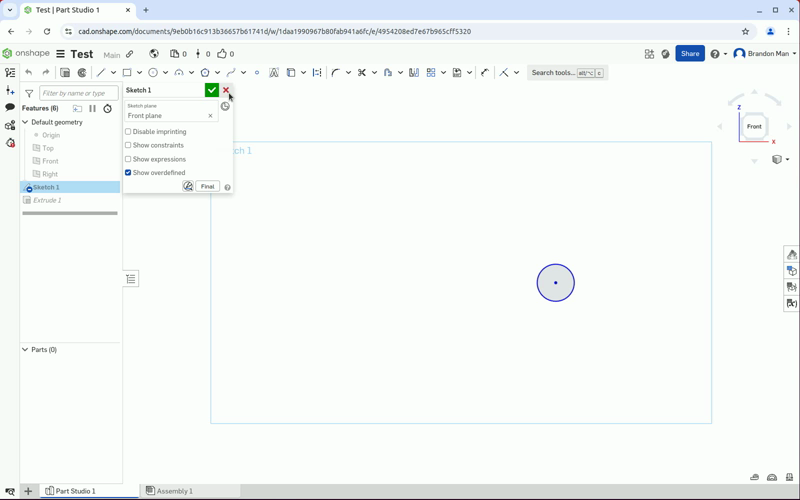
click(229, 92)
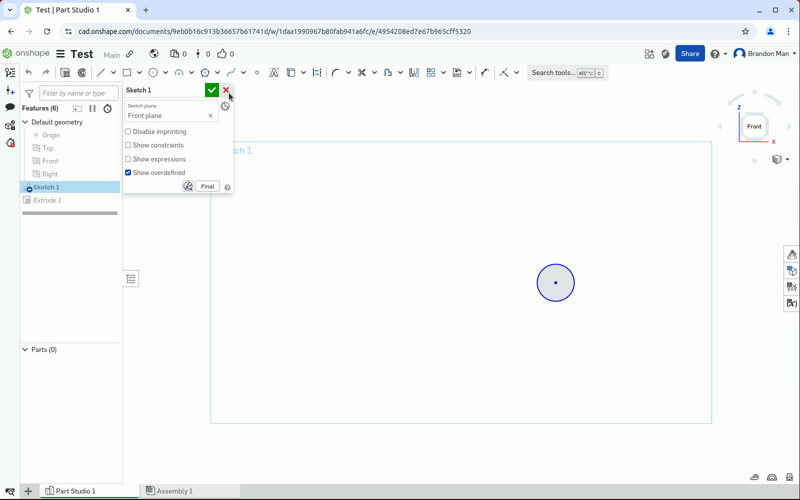
key(shift+s)
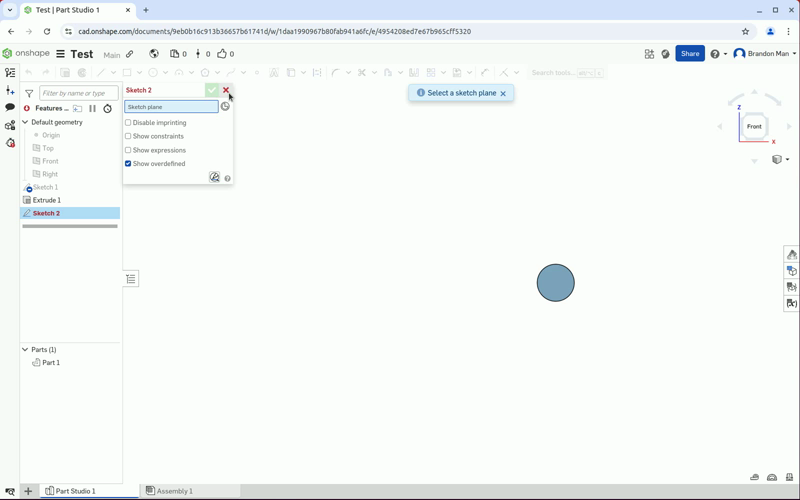
mouse_move(73, 163)
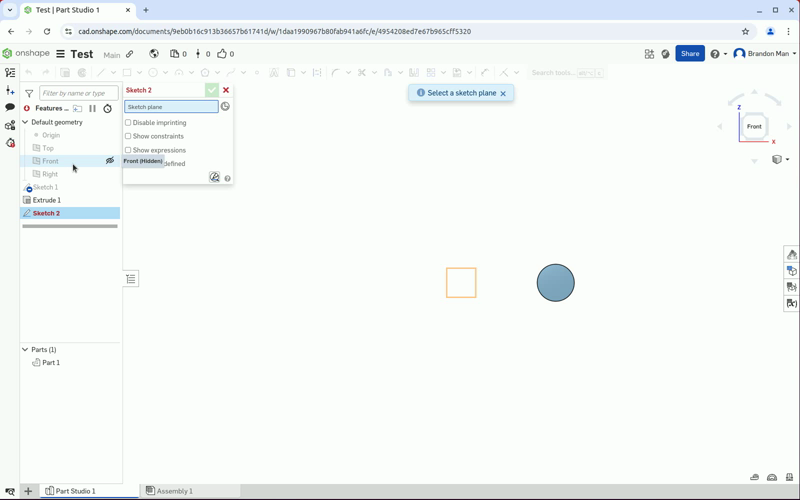
click(73, 163)
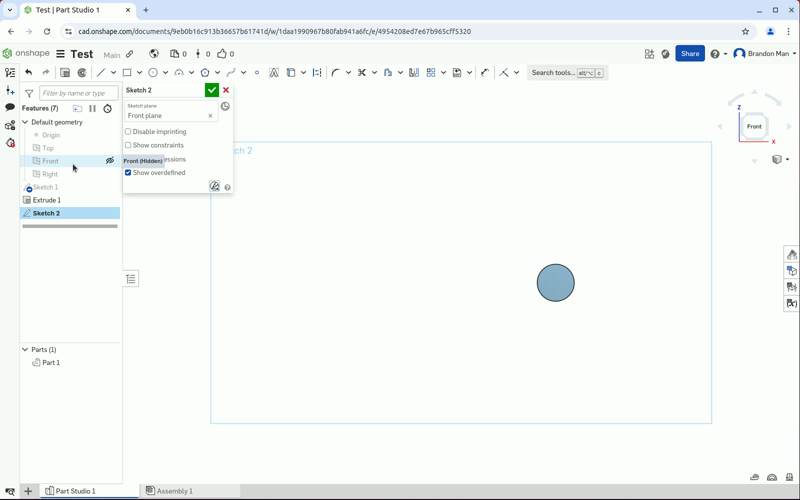
mouse_move(73, 352)
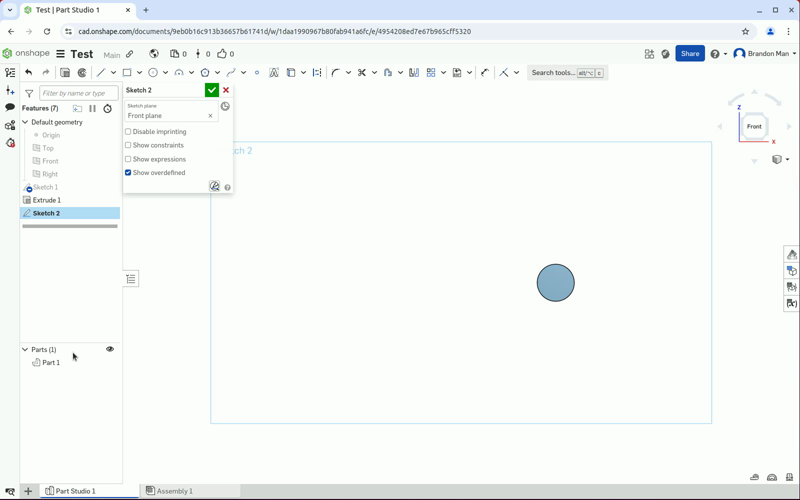
key(y)
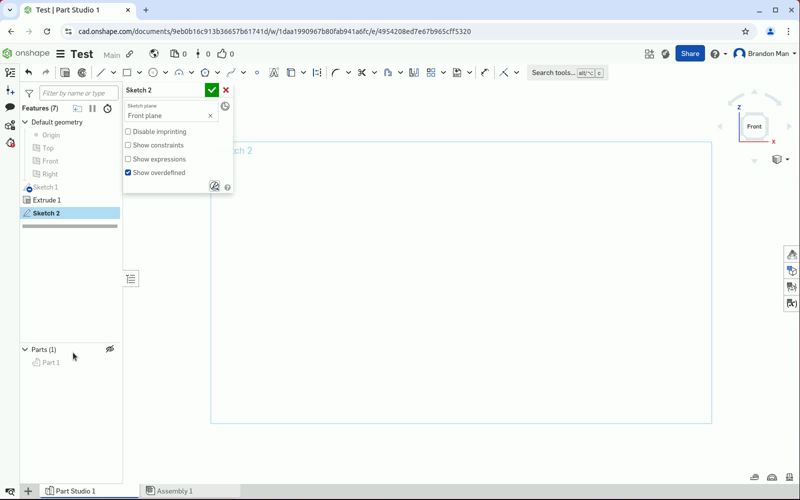
key(c)
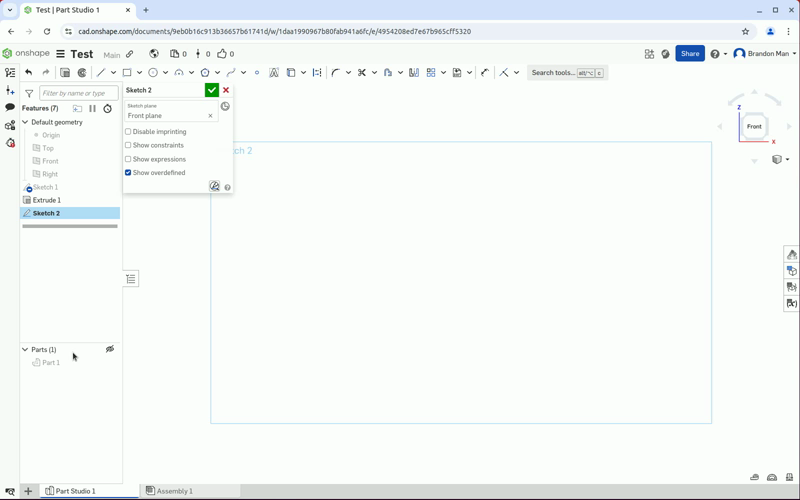
key_down(shift)
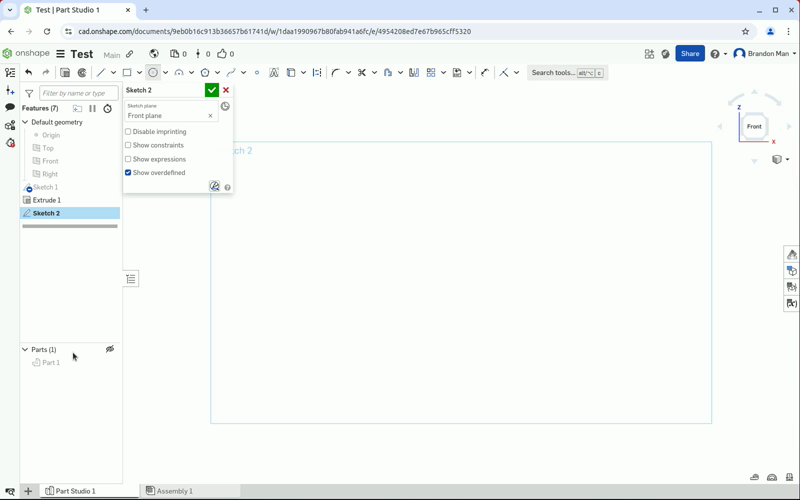
mouse_move(461, 282)
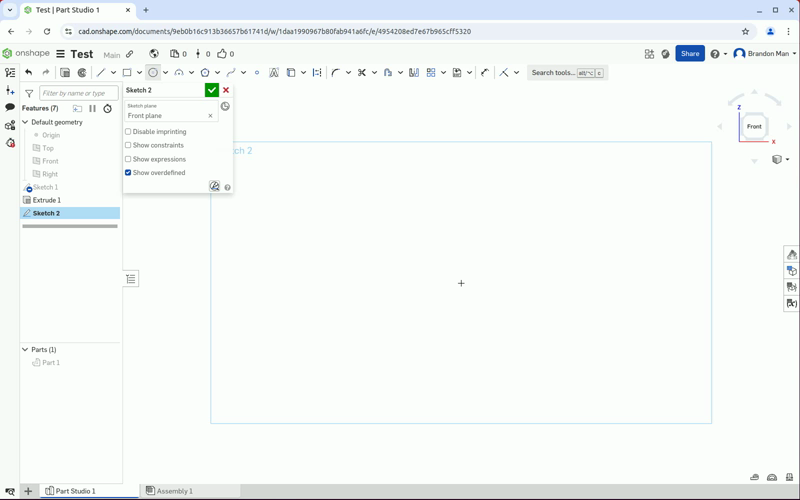
click(461, 282)
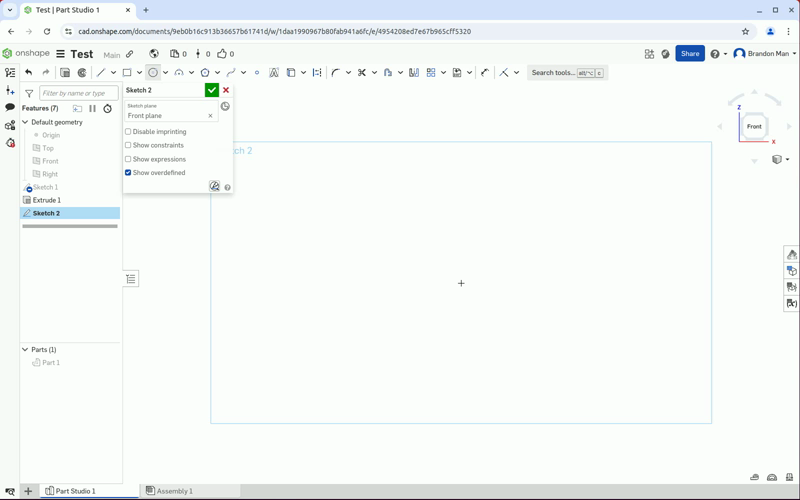
key_up(shift)
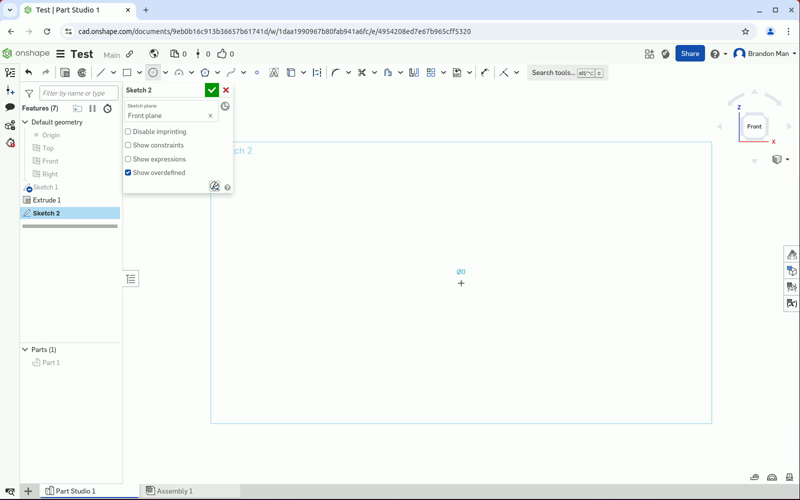
mouse_move(486, 282)
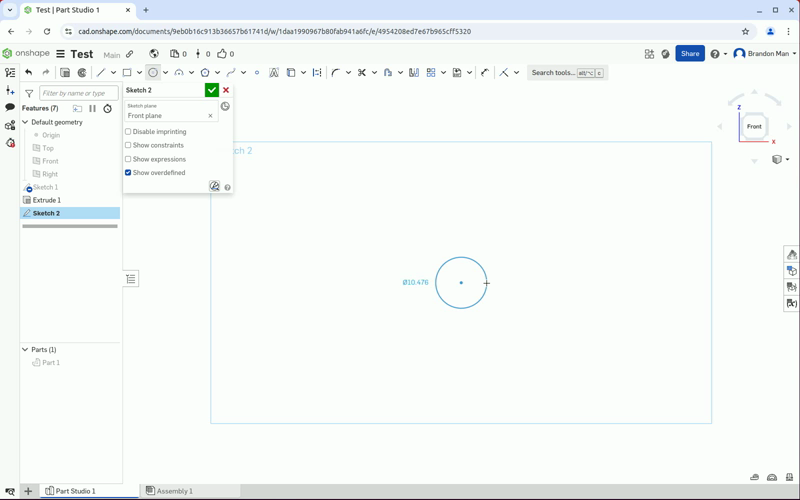
click(486, 282)
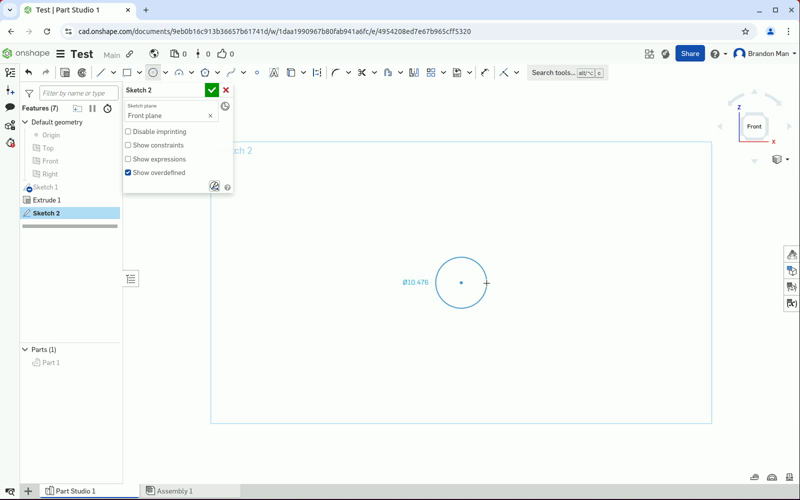
key(esc)
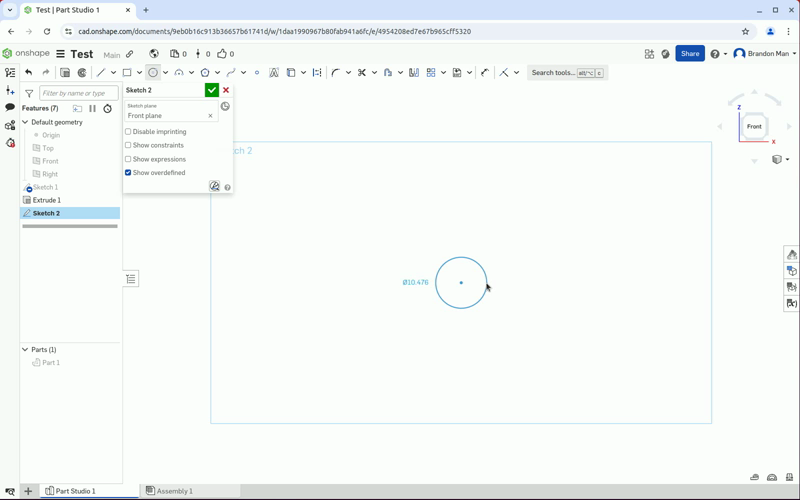
mouse_move(465, 289)
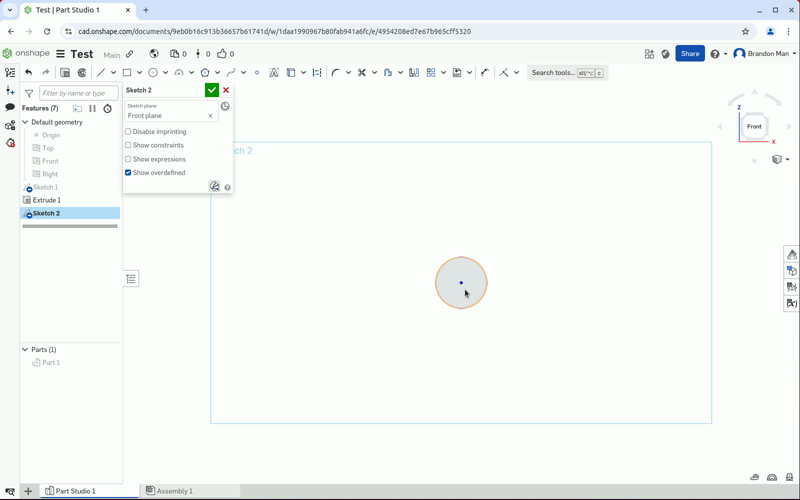
click(465, 289)
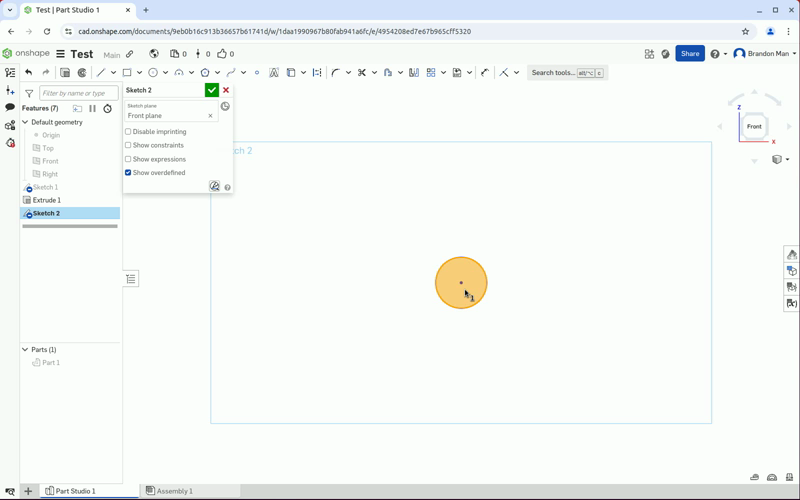
mouse_move(73, 352)
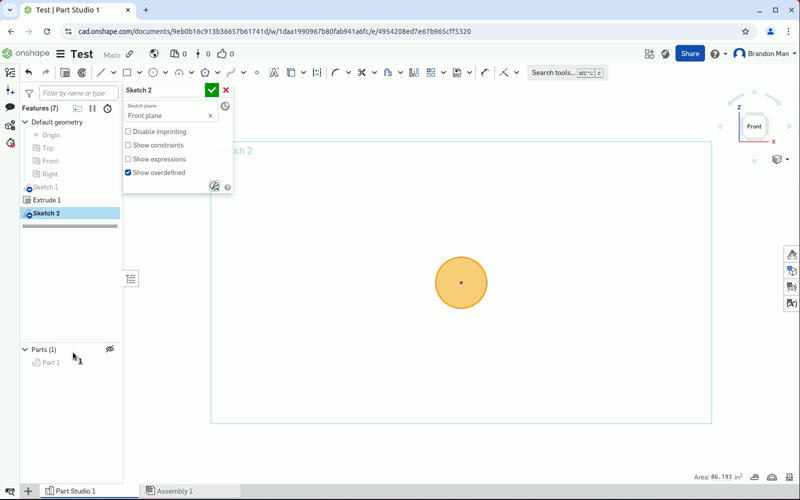
key(shift+y)
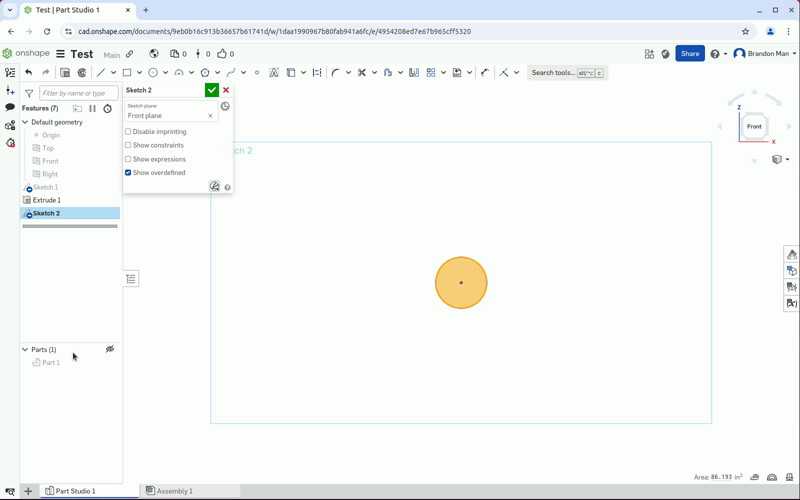
key(shift+e)
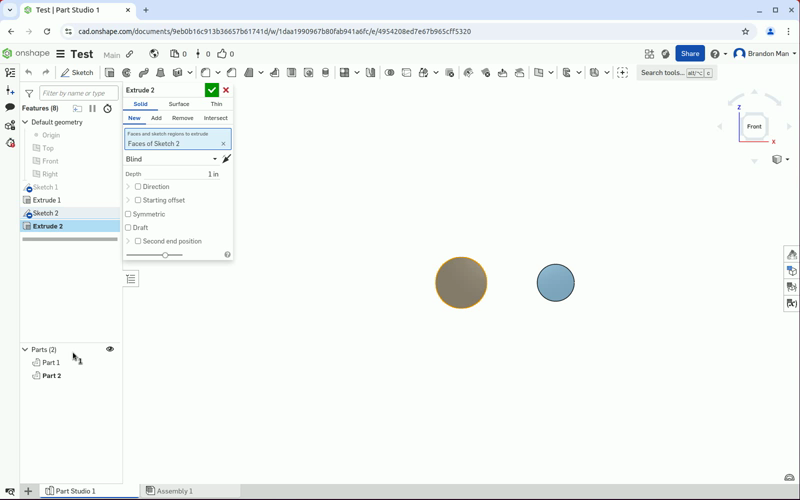
mouse_move(143, 106)
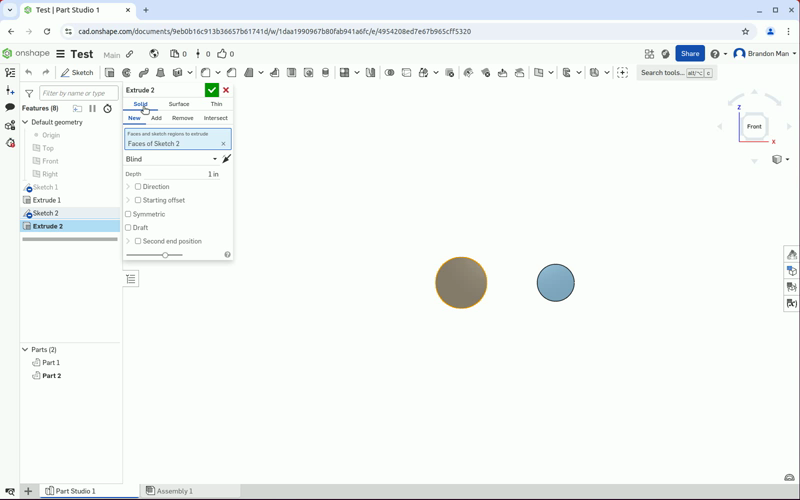
click(143, 106)
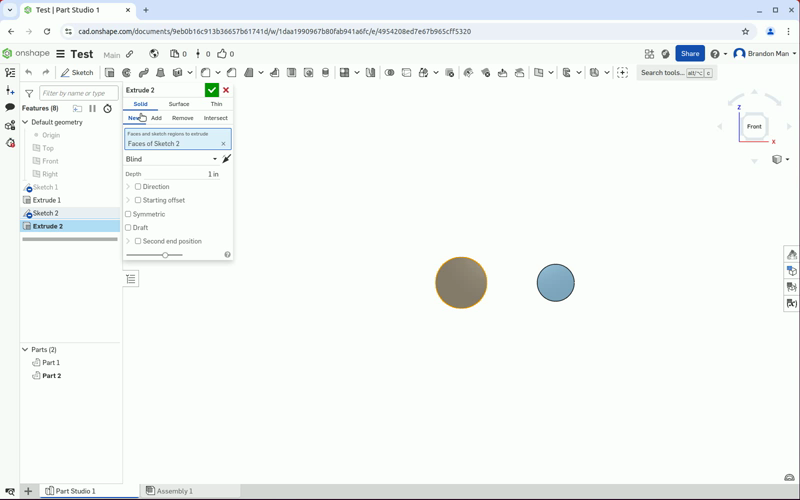
mouse_move(137, 120)
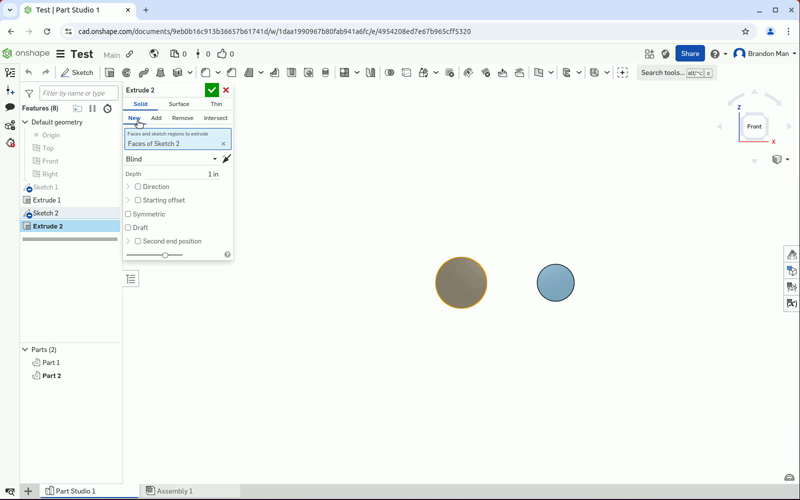
click(137, 120)
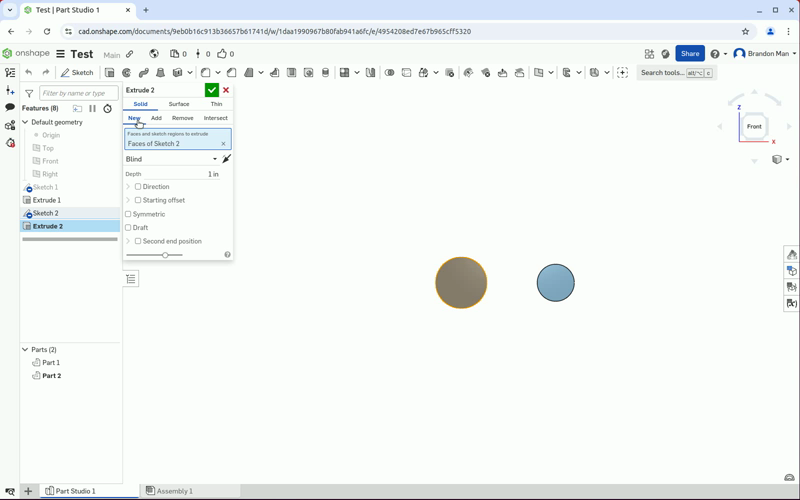
key(tab, 4)
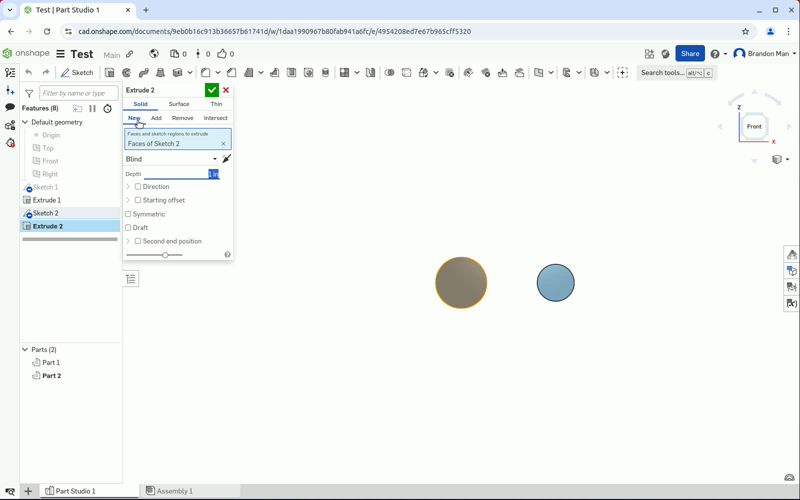
text(-1.444)
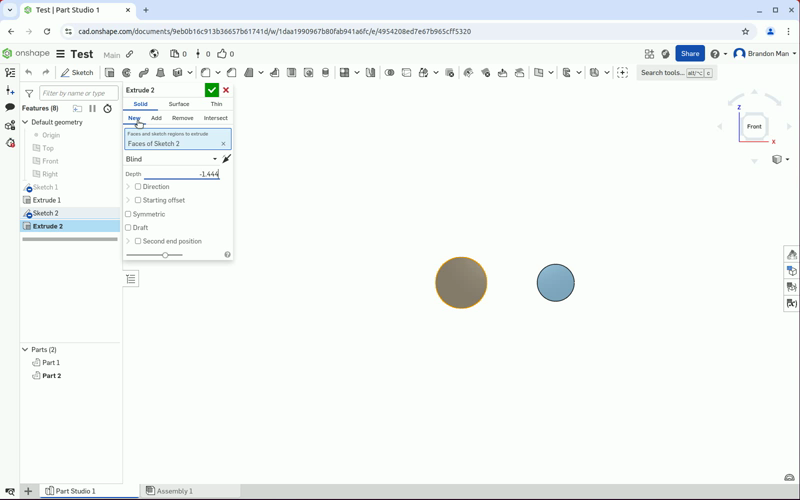
key(enter)
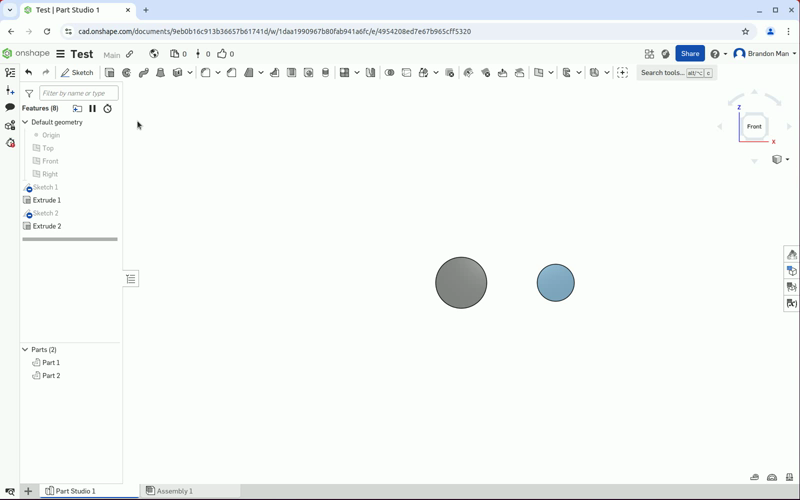
key(shift+h)
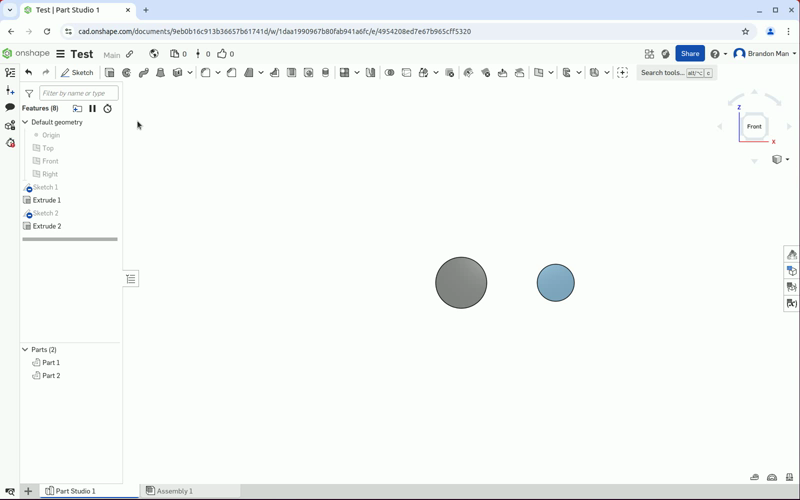
key(shift+h)
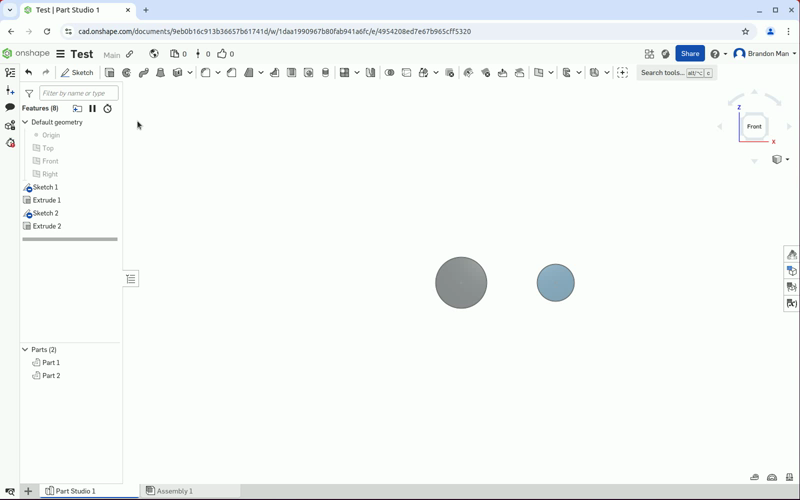
key(shift+7)
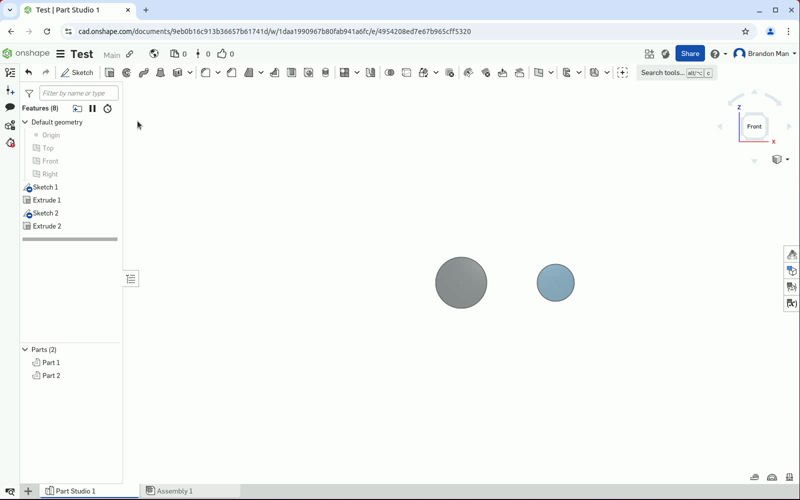
key(left, 2)
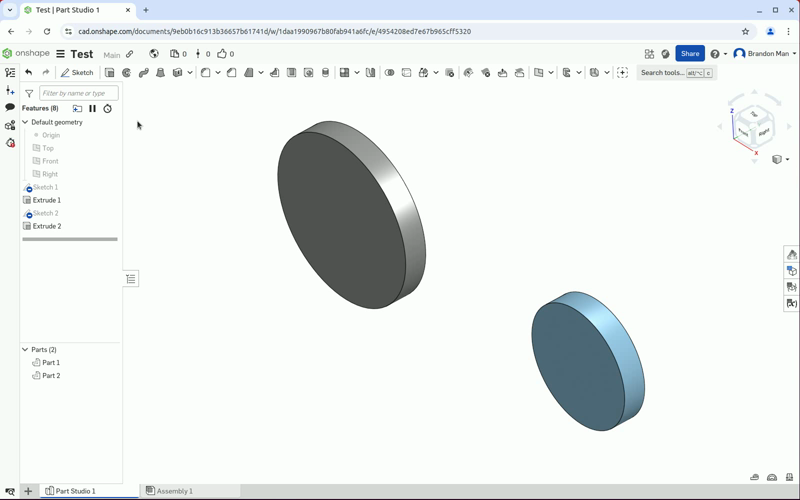
key(down, 2)
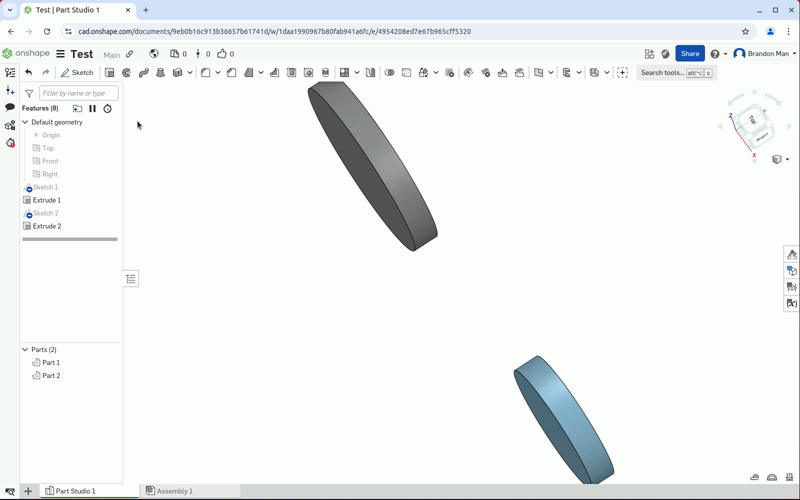
key(up, 2)
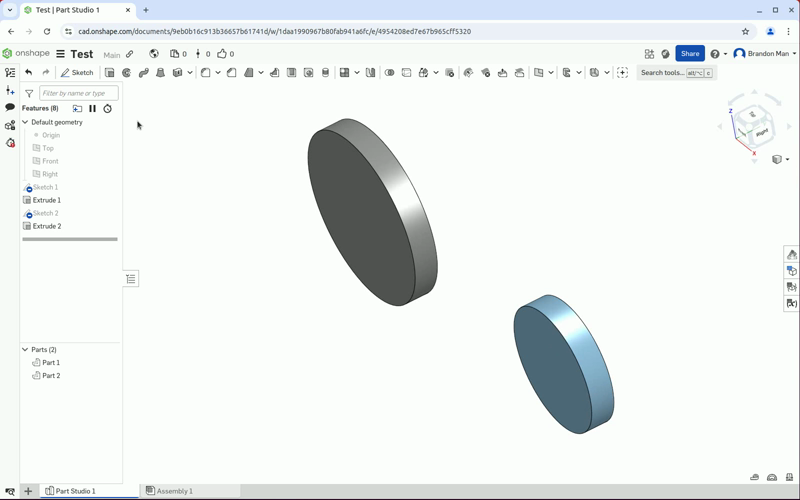
key(right, 2)
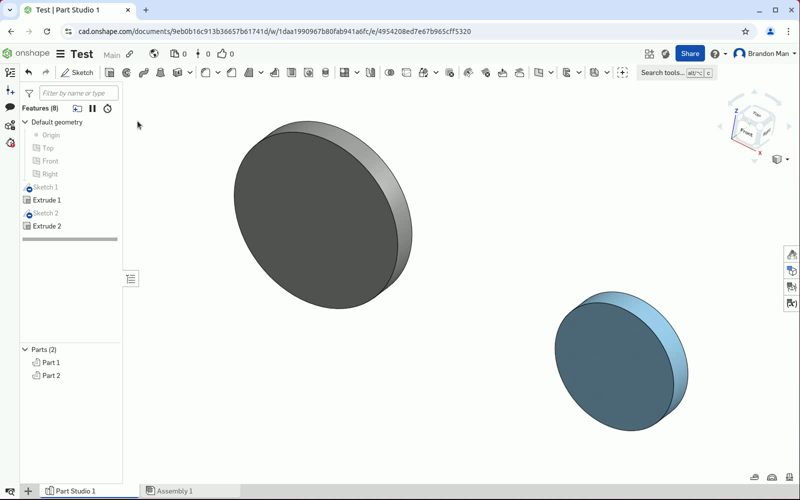
mouse_move(73, 189)
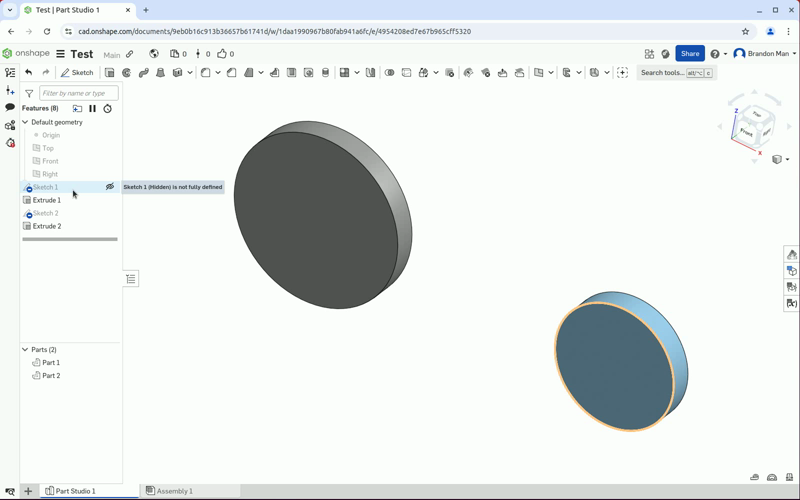
click(73, 189)